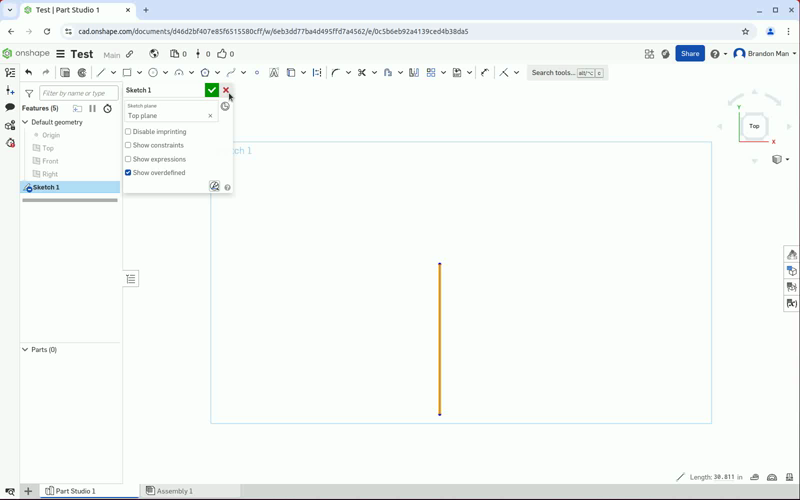
key(shift+h)
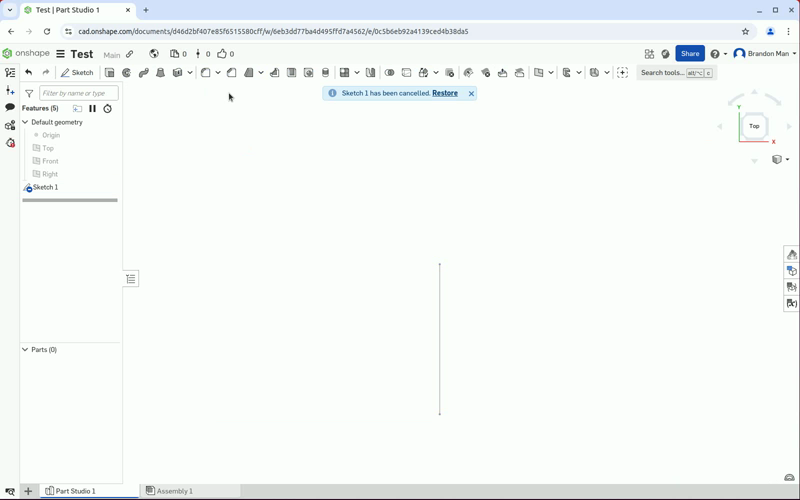
key(shift+s)
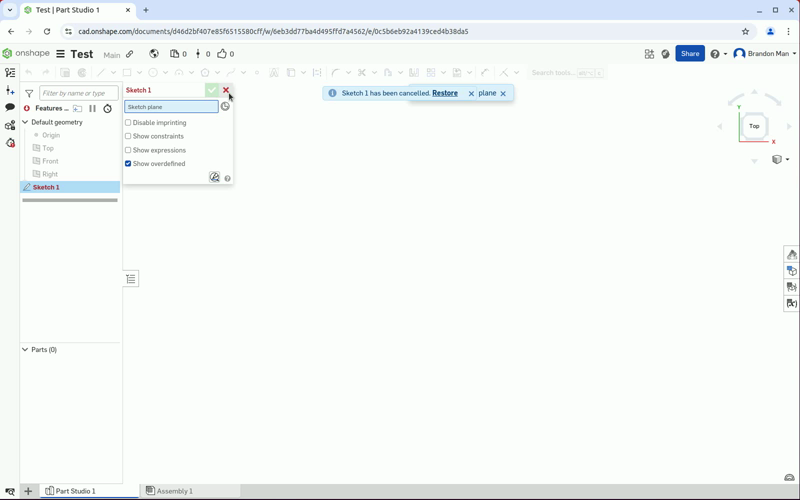
mouse_move(73, 150)
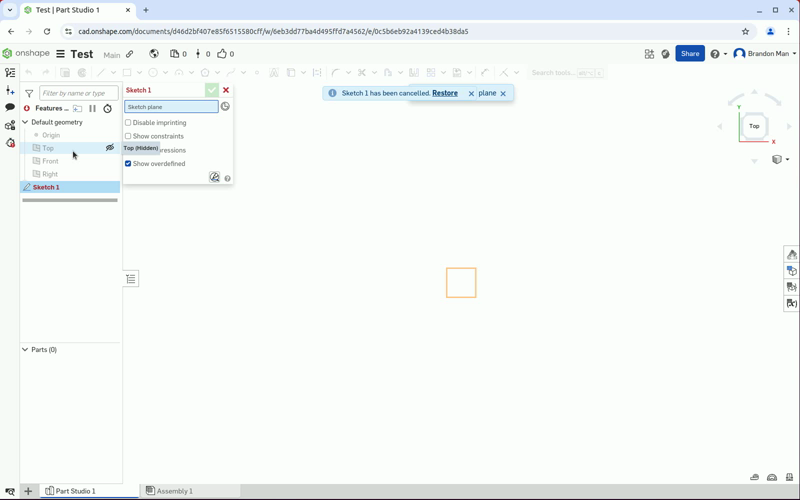
click(73, 150)
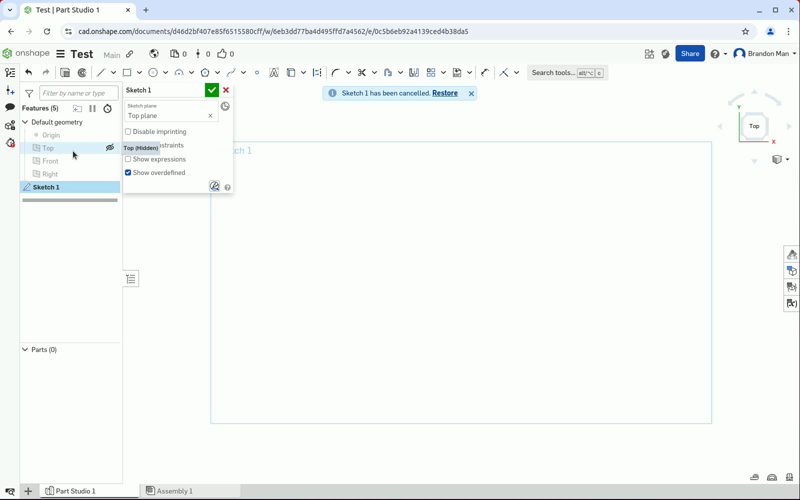
mouse_move(73, 352)
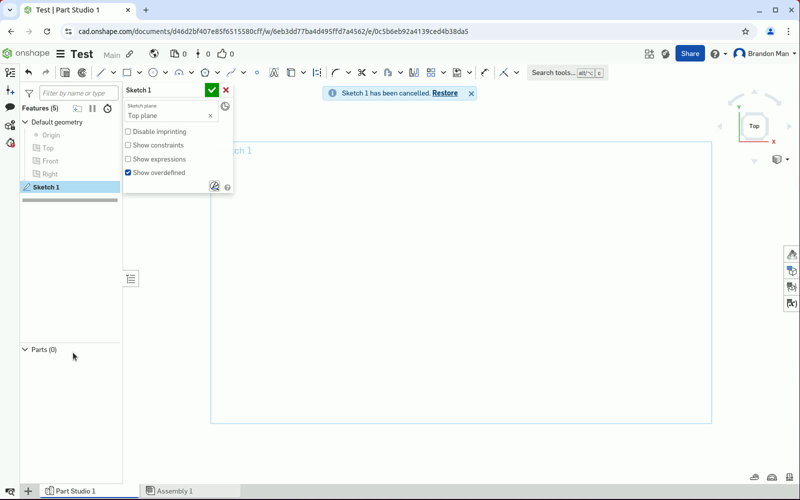
key(y)
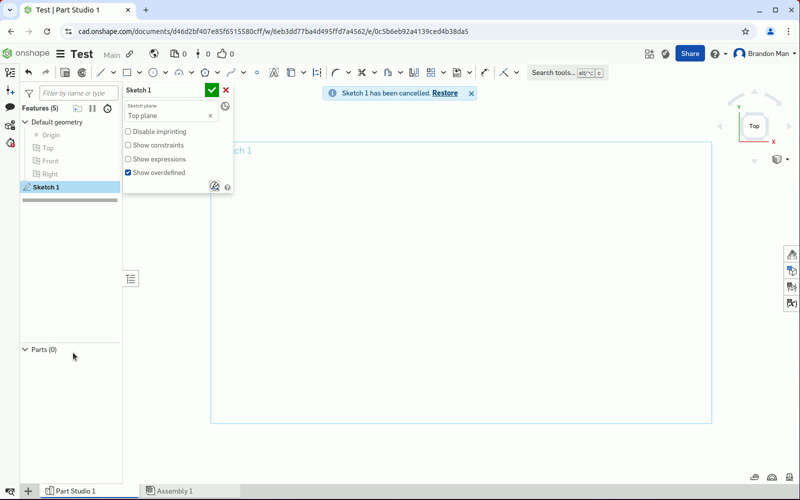
key(l)
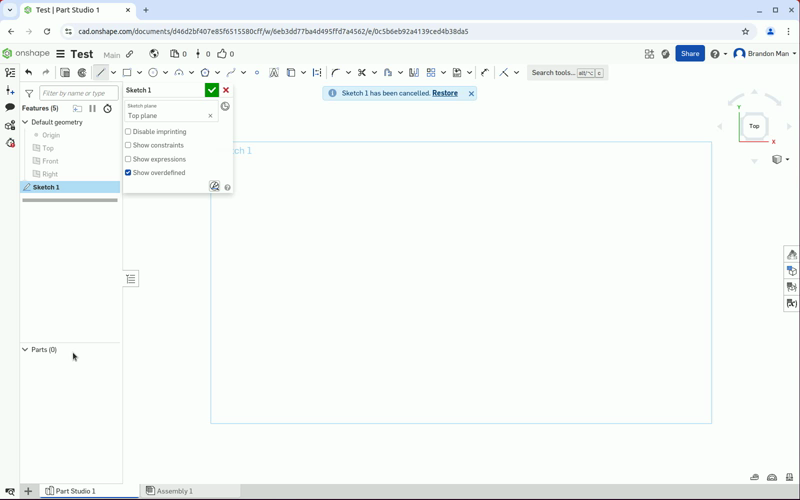
key_down(shift)
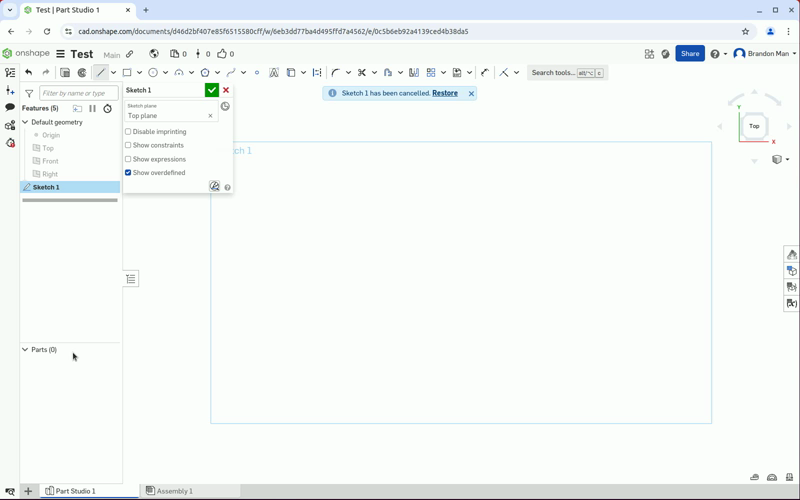
mouse_move(410, 333)
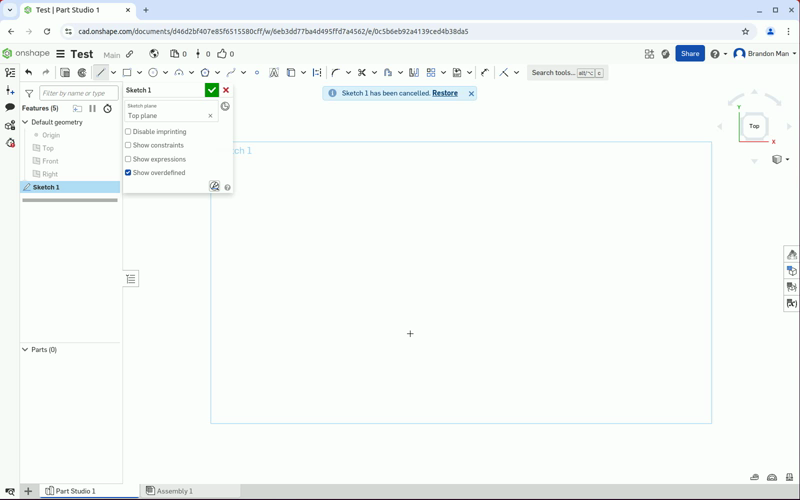
click(410, 333)
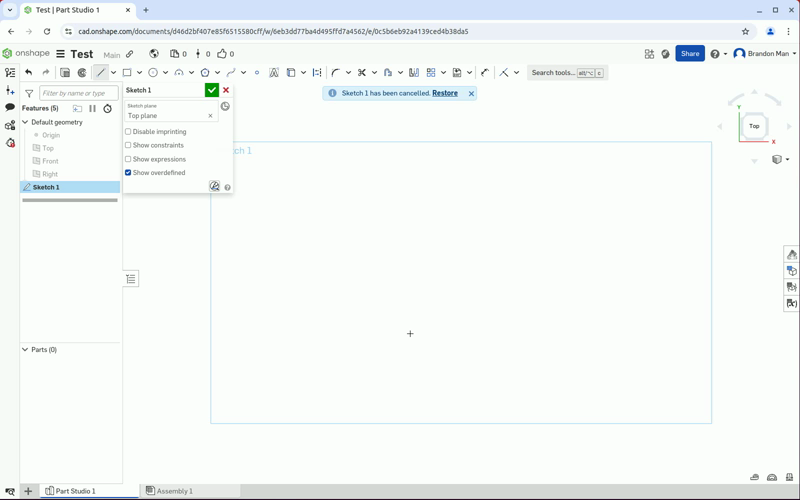
key_up(shift)
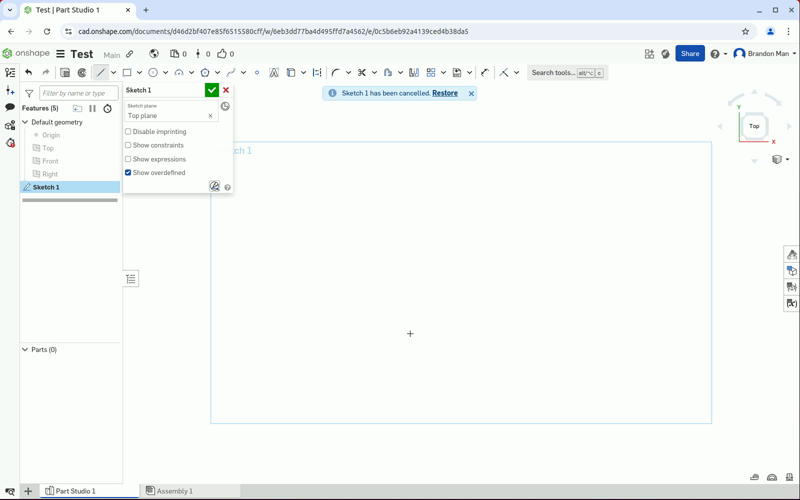
key_down(shift)
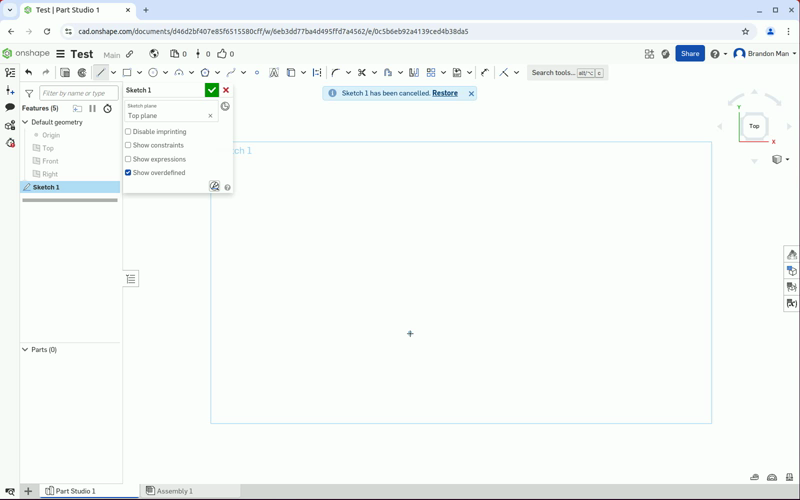
mouse_move(512, 333)
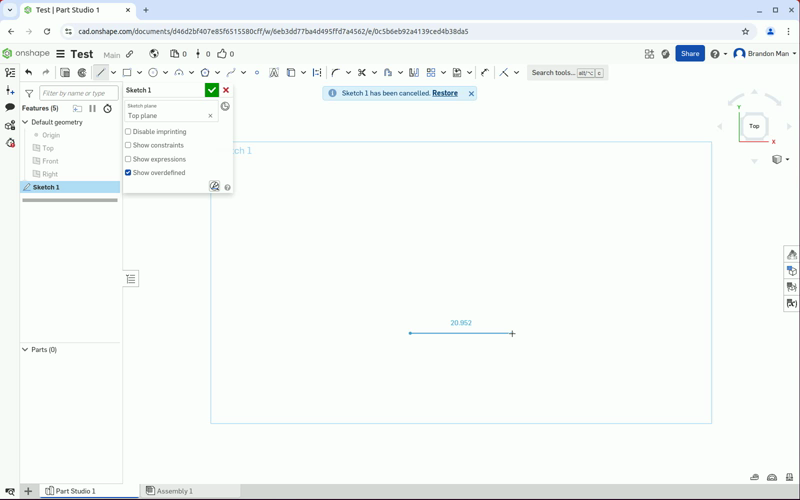
click(512, 333)
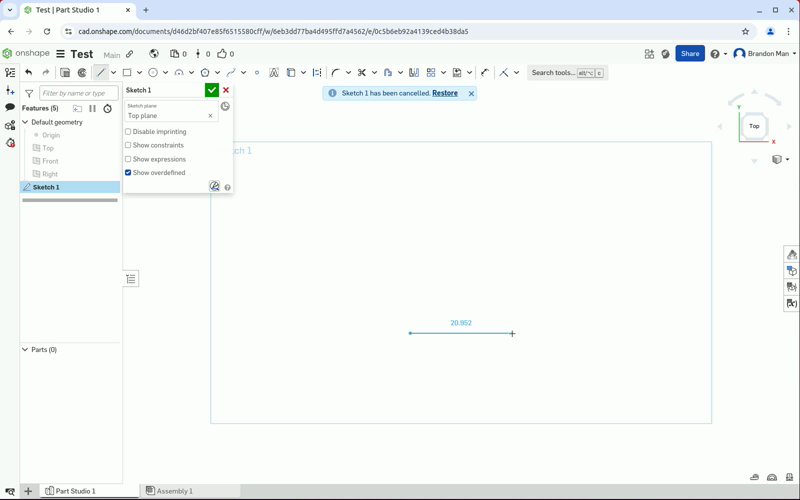
key_up(shift)
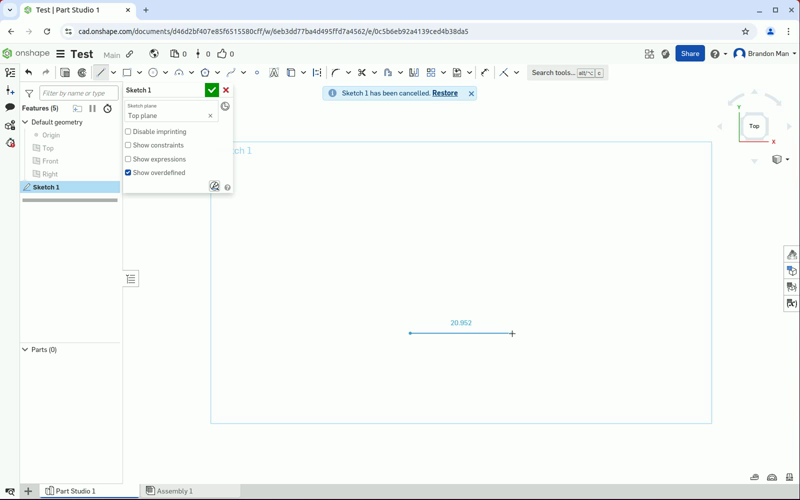
key_down(shift)
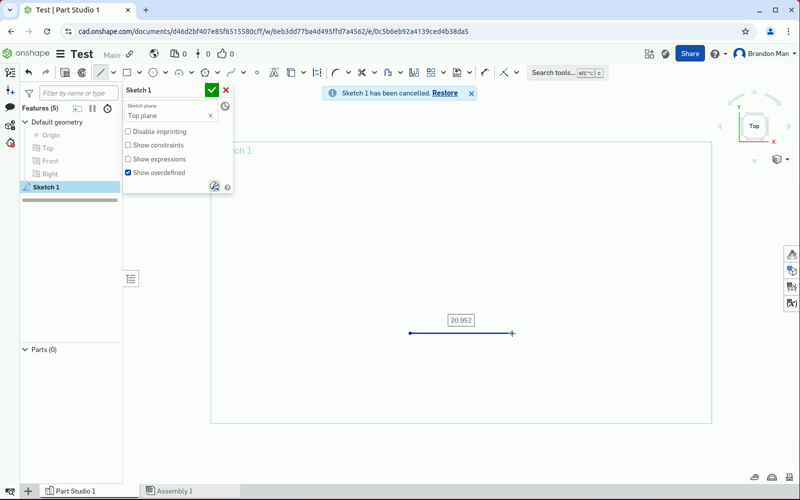
mouse_move(512, 249)
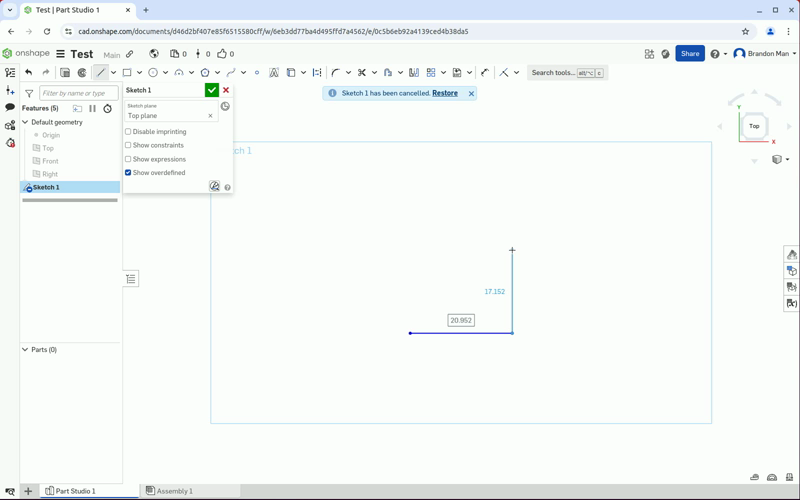
click(512, 249)
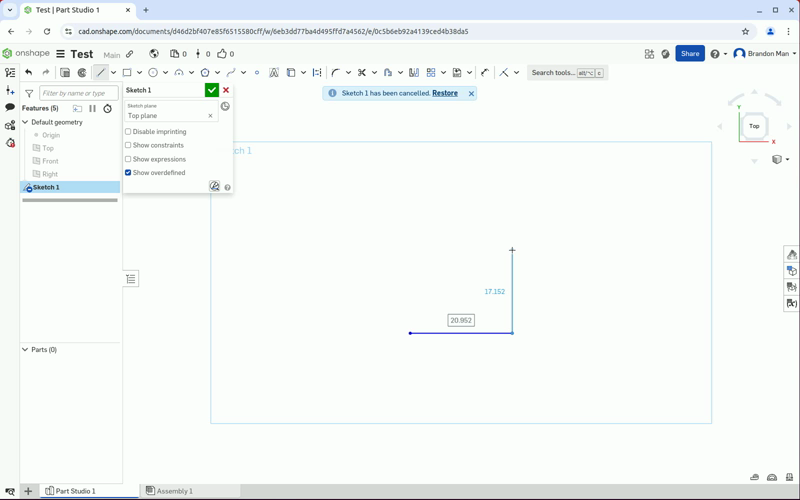
key_up(shift)
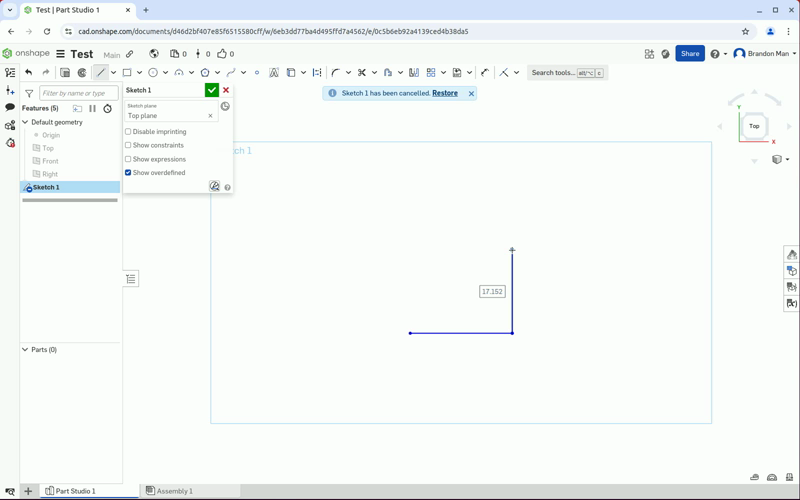
key_down(shift)
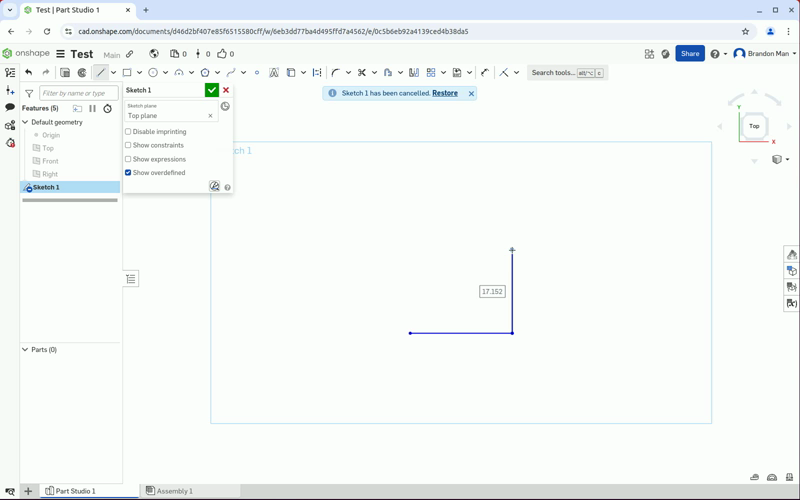
mouse_move(542, 249)
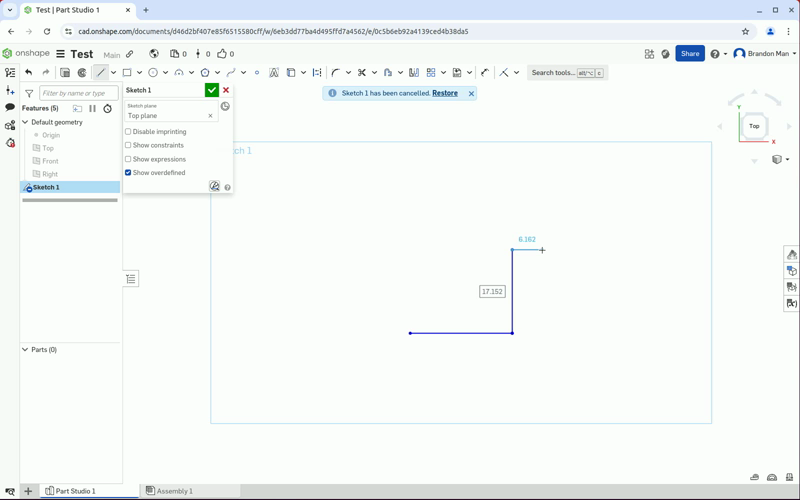
mouse_move(494, 231)
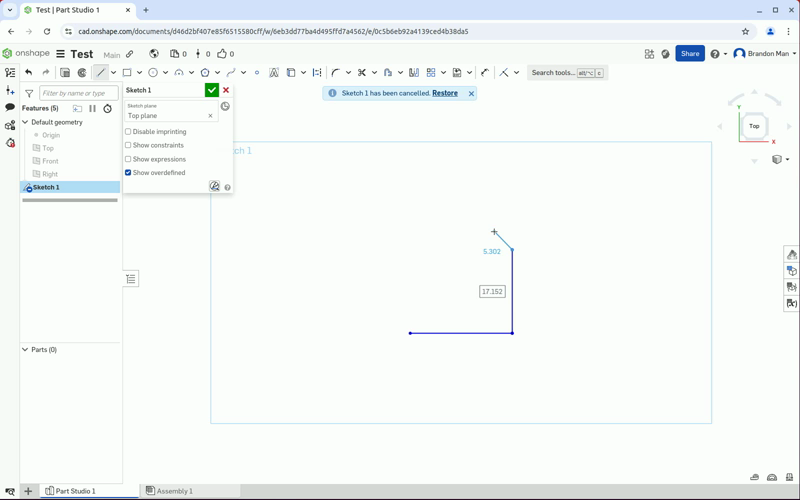
click(494, 231)
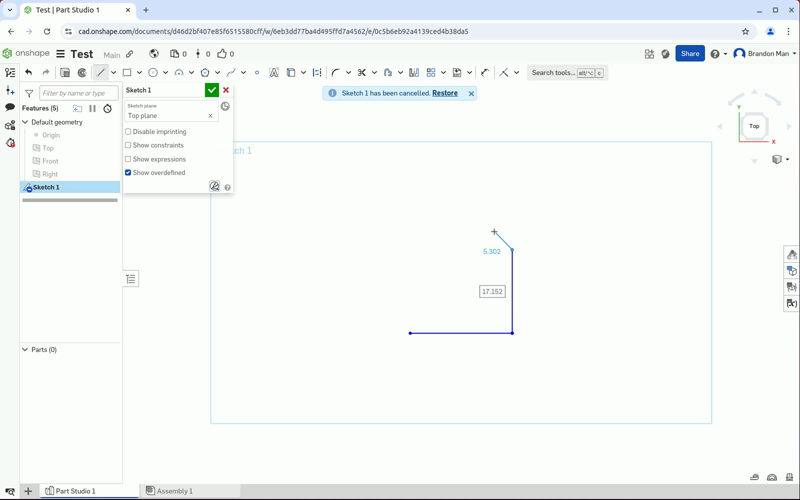
key_up(shift)
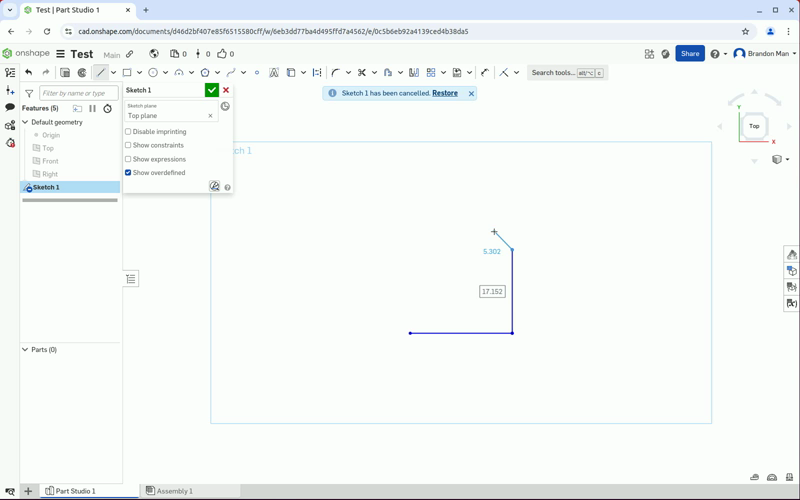
key_down(shift)
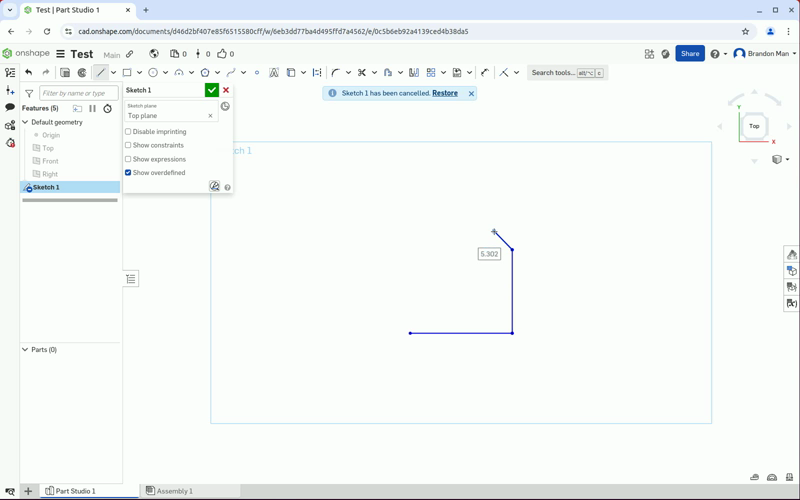
mouse_move(428, 231)
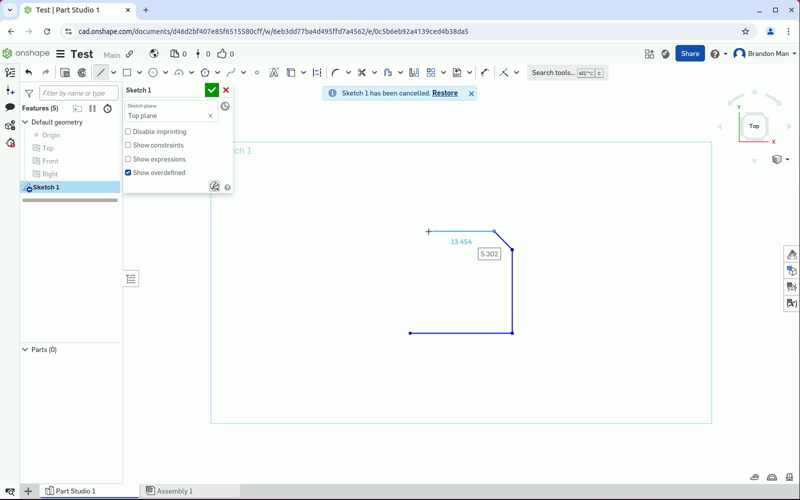
click(428, 231)
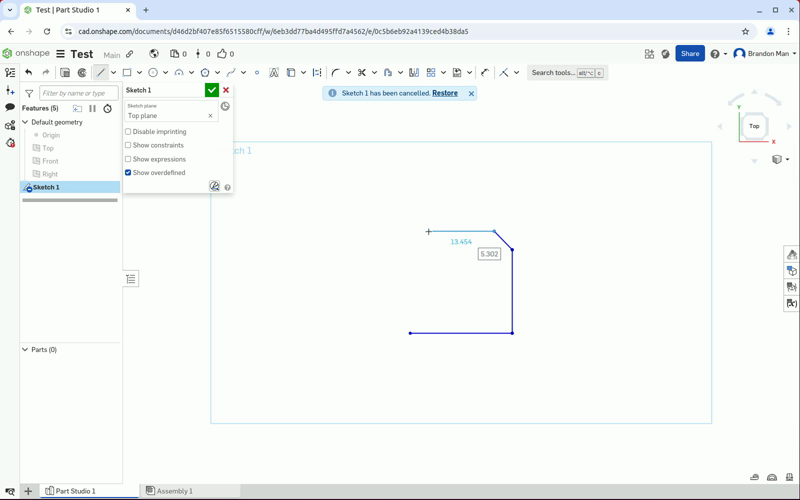
key_up(shift)
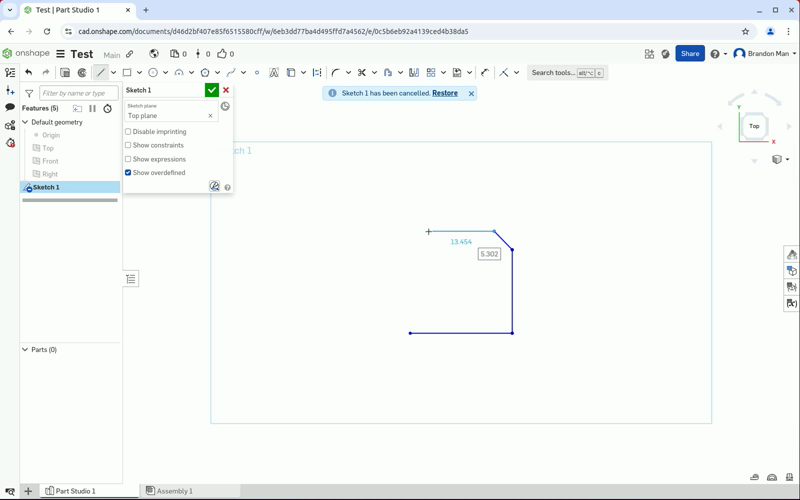
key_down(shift)
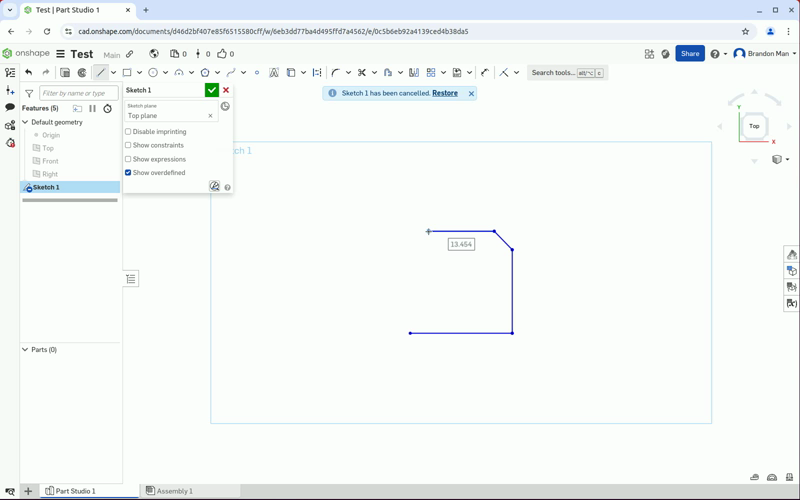
mouse_move(458, 231)
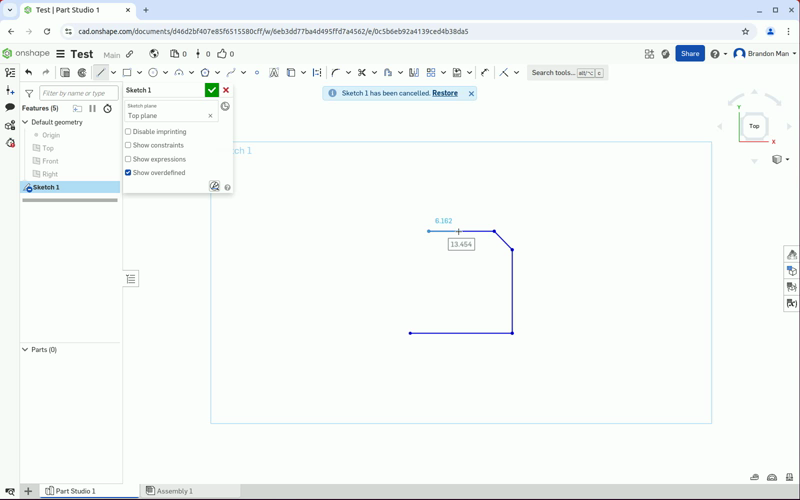
mouse_move(410, 249)
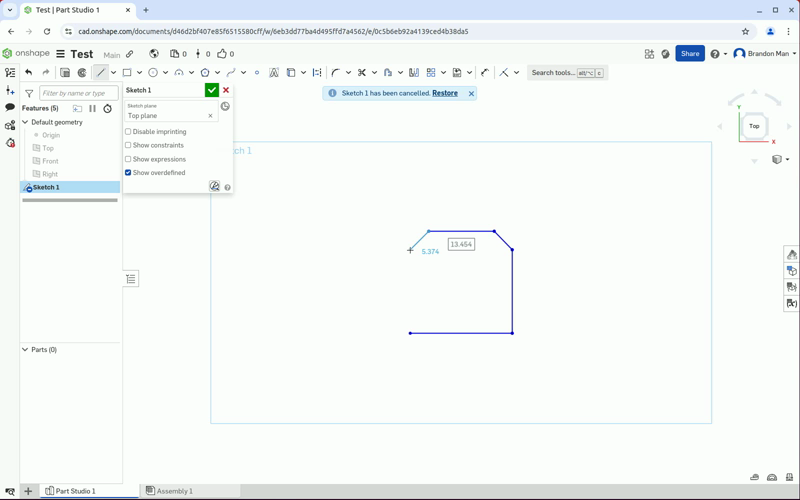
click(410, 249)
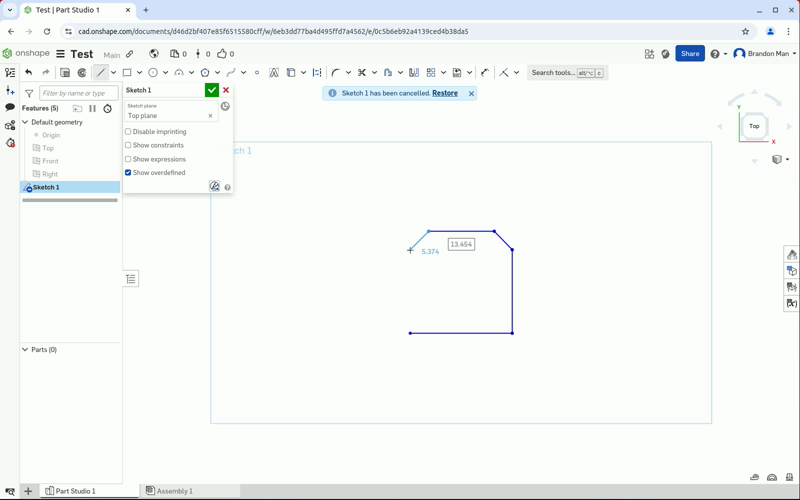
key_up(shift)
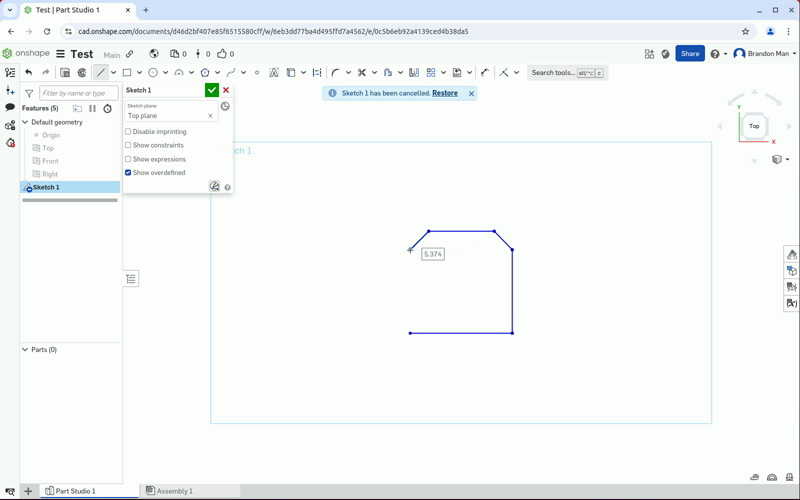
key_down(shift)
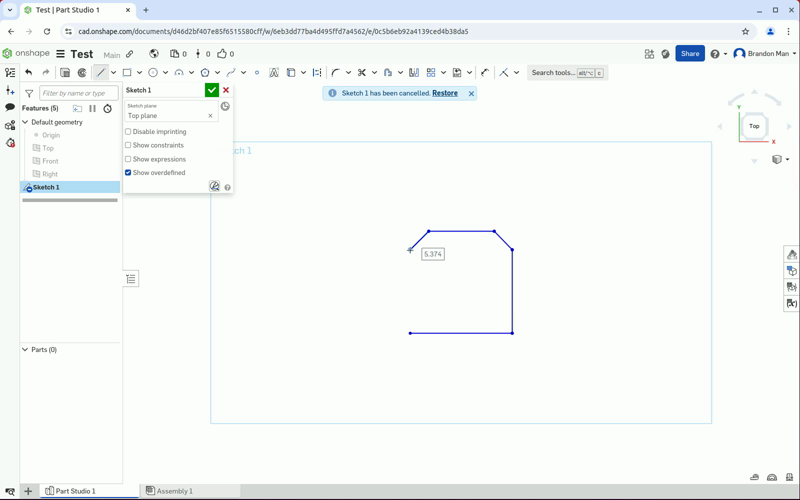
mouse_move(410, 333)
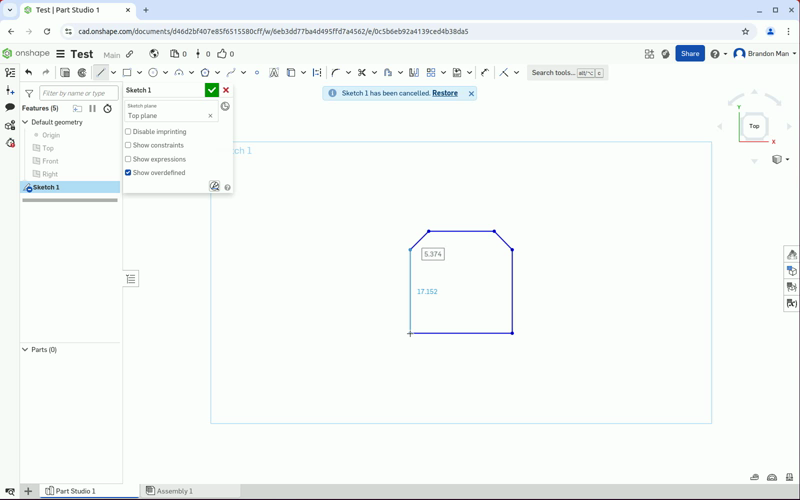
key_up(shift)
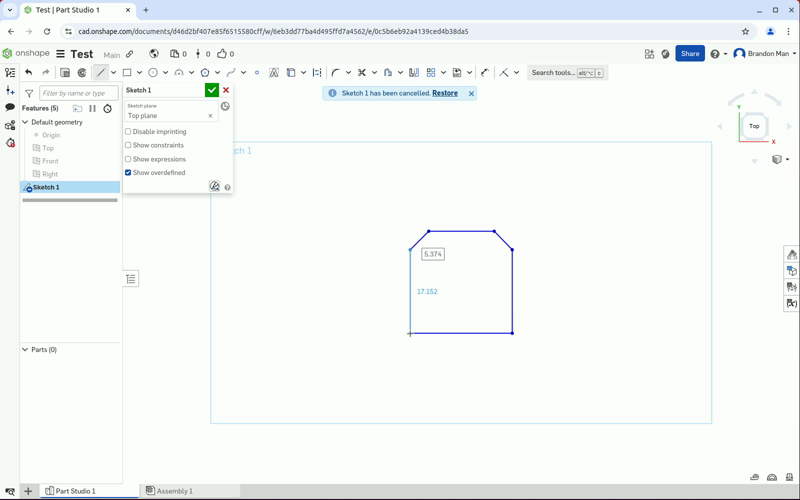
click(410, 333)
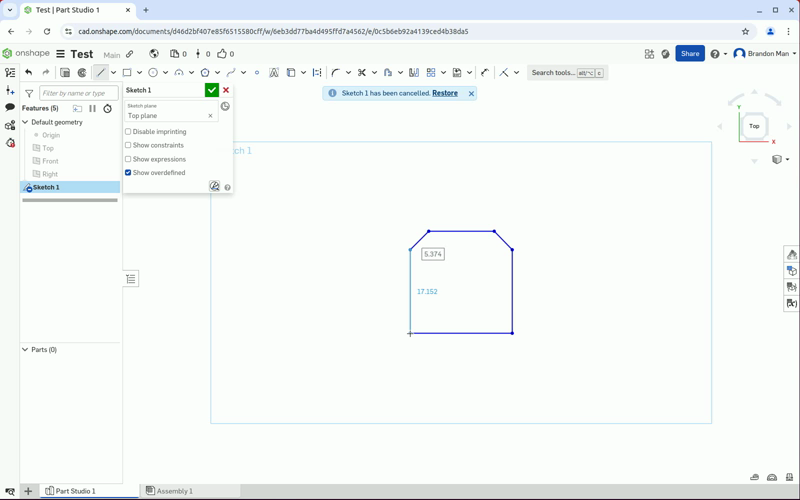
key(esc)
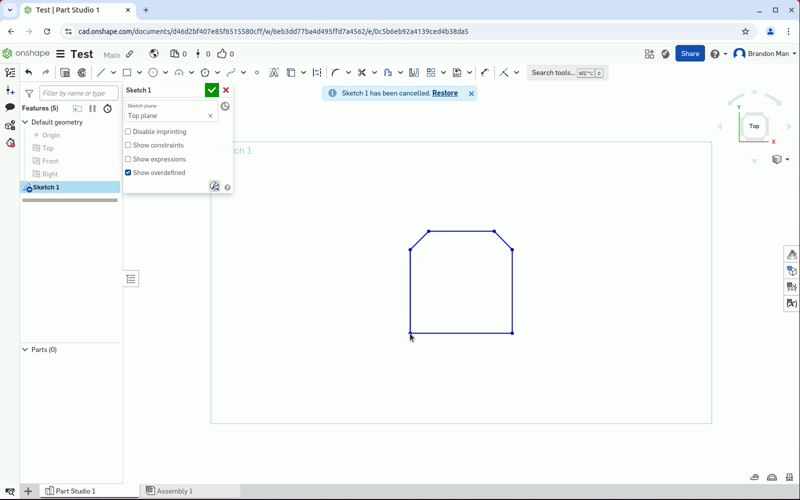
mouse_move(461, 244)
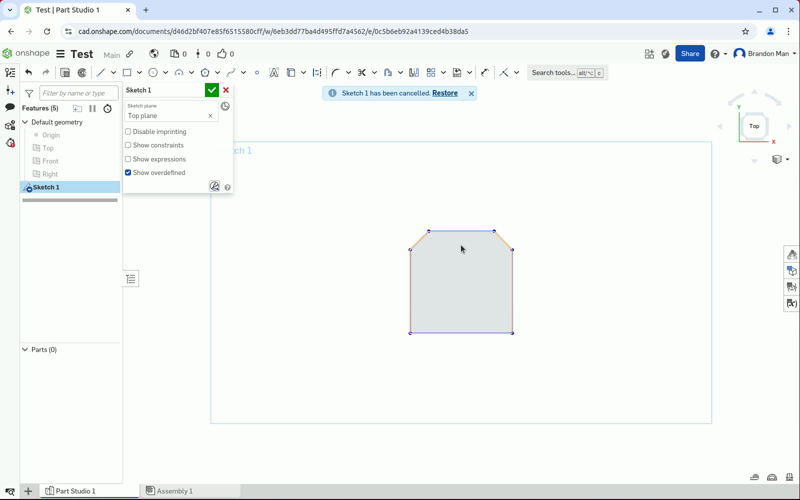
click(461, 244)
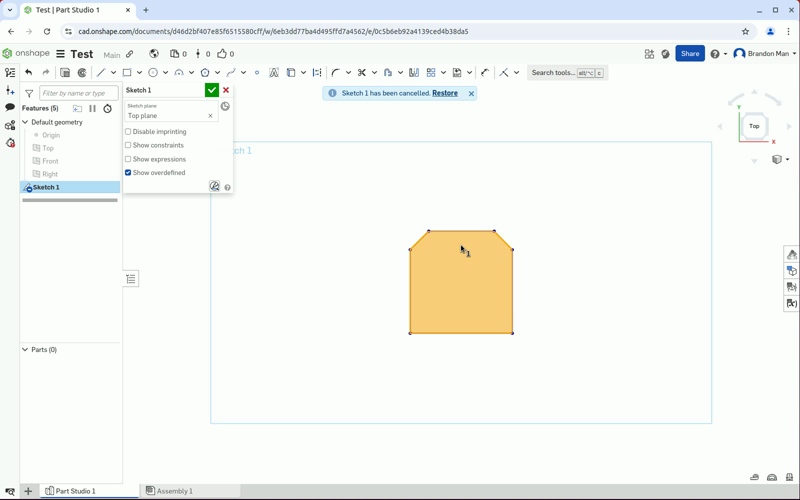
mouse_move(73, 352)
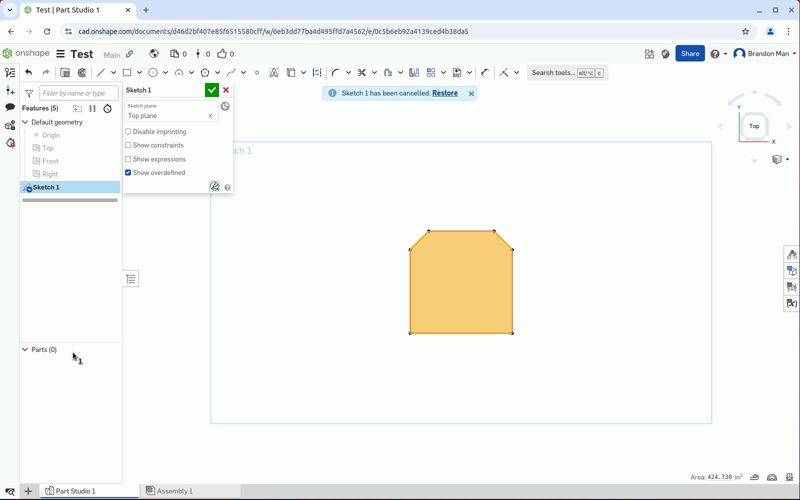
key(shift+y)
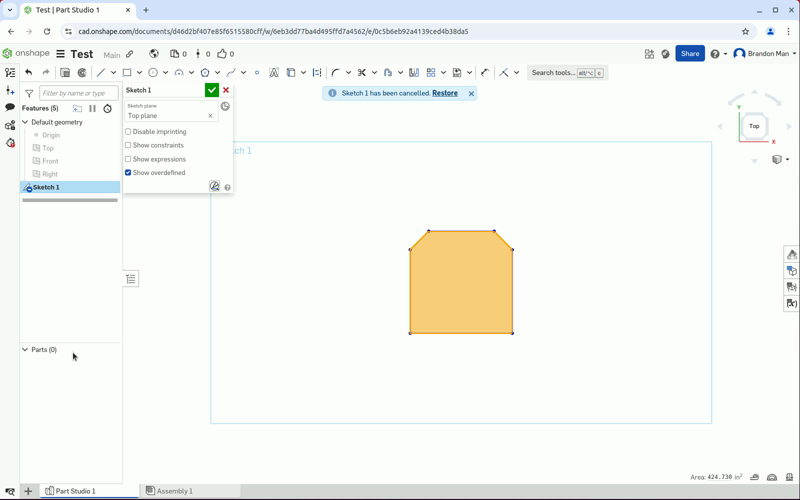
key(shift+e)
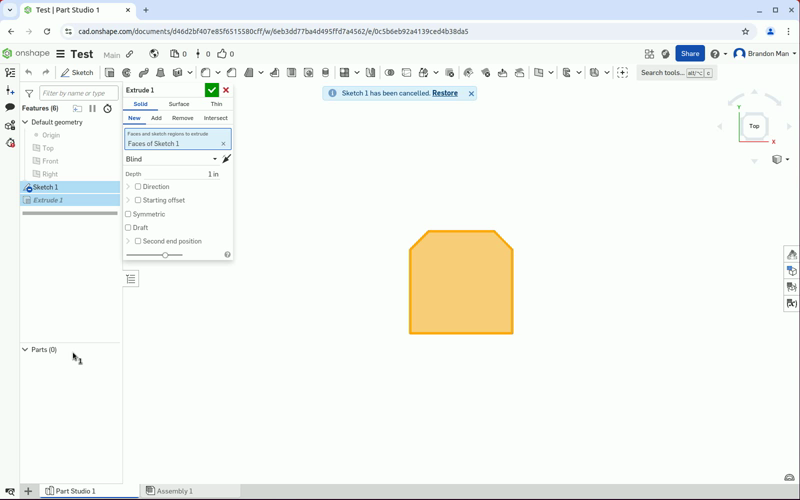
mouse_move(143, 106)
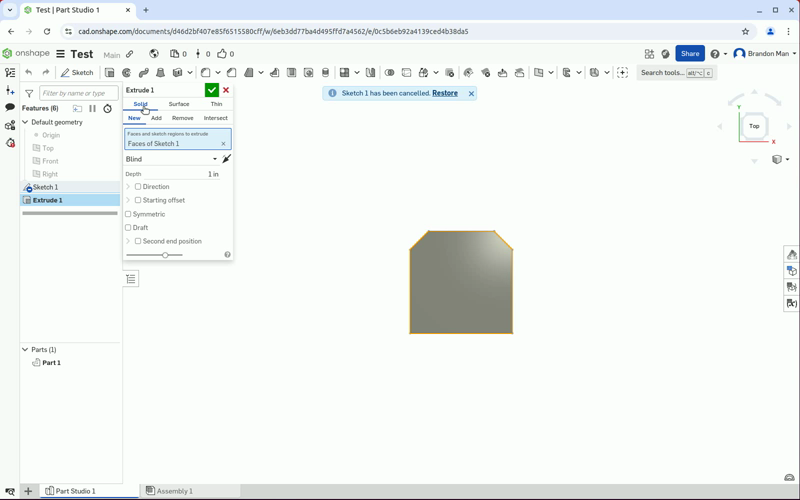
click(143, 106)
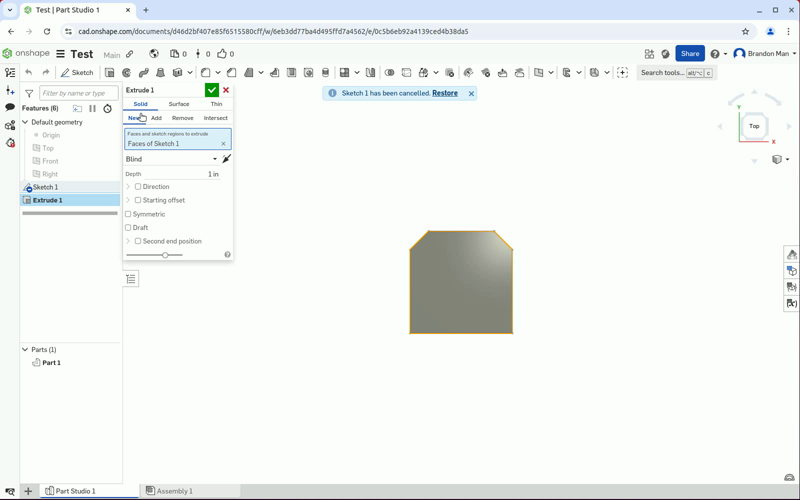
mouse_move(137, 120)
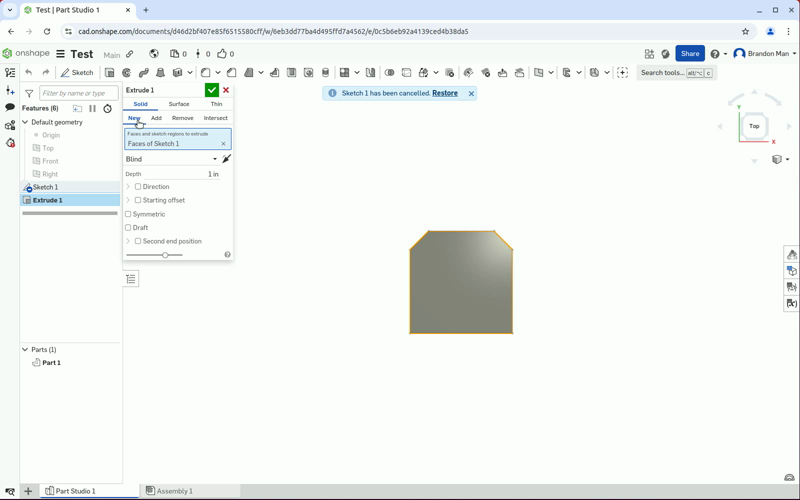
click(137, 120)
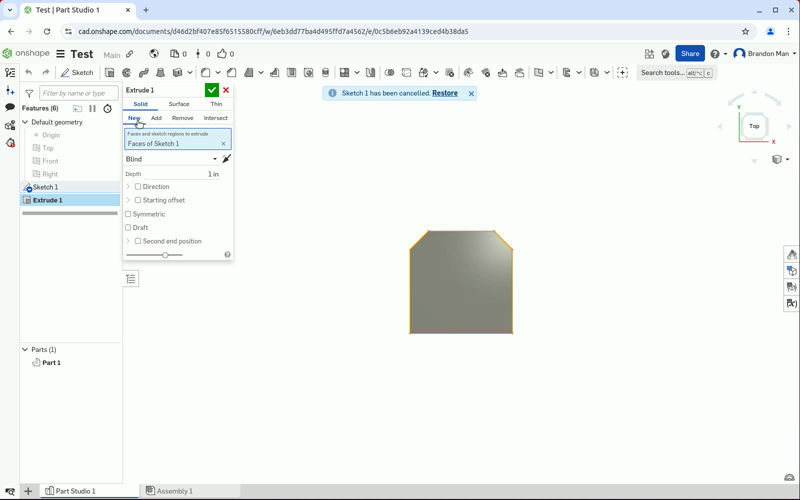
key(tab, 4)
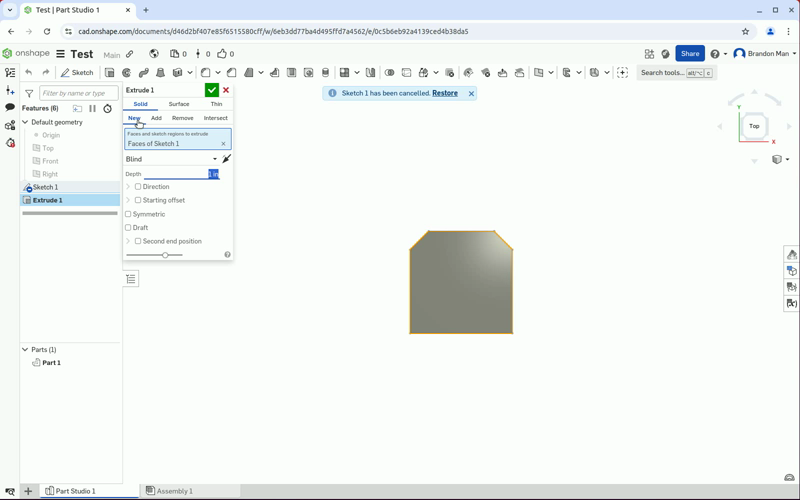
text(1.204)
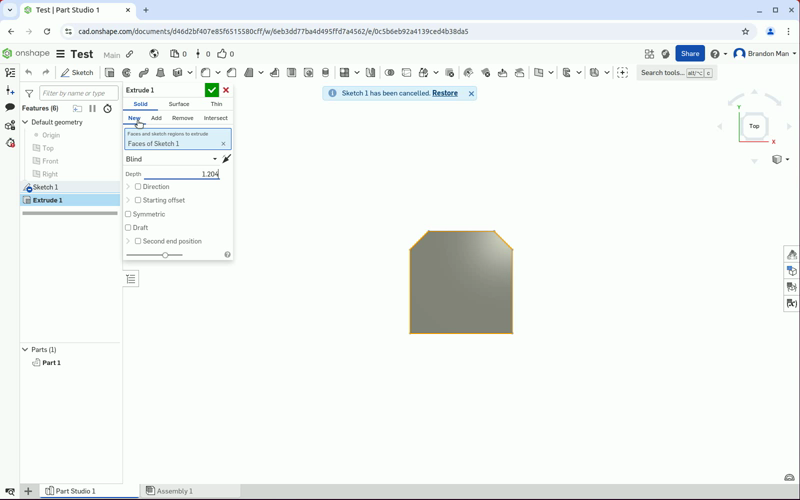
key(enter)
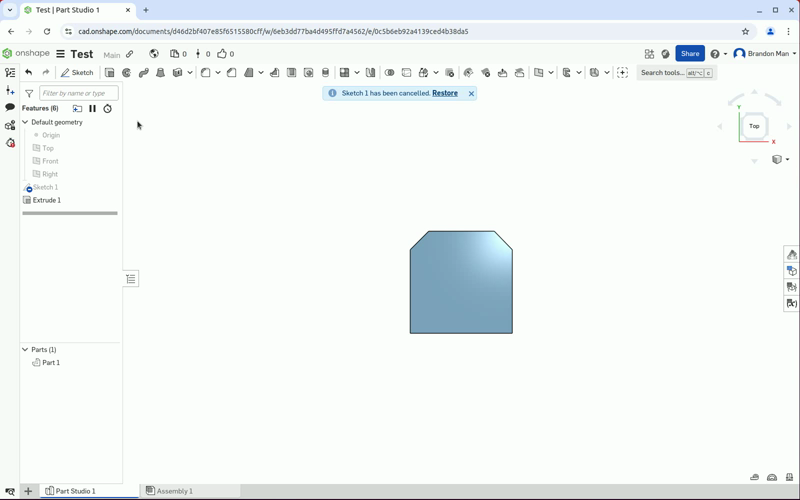
key(shift+h)
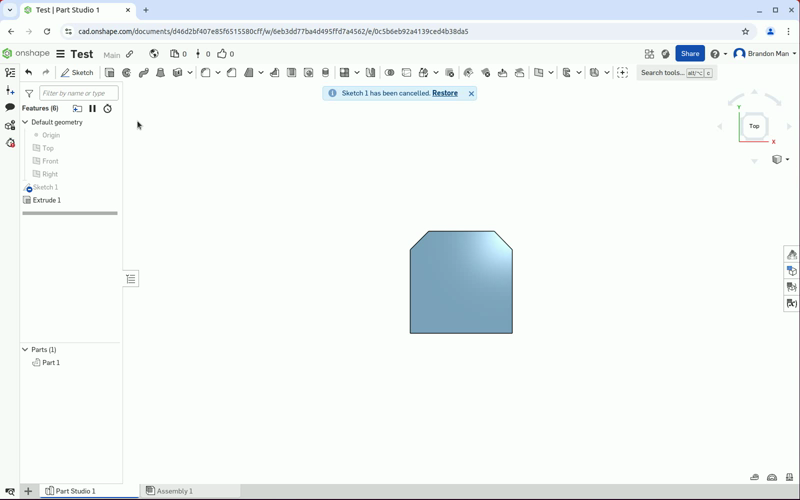
key(shift+h)
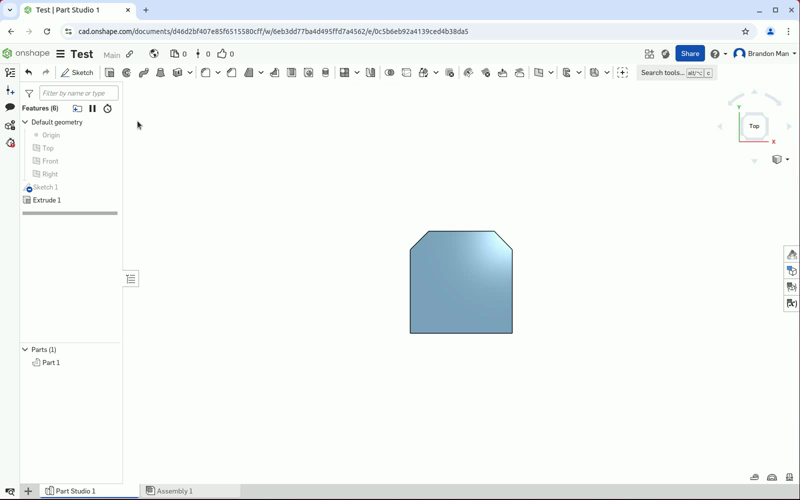
mouse_move(73, 189)
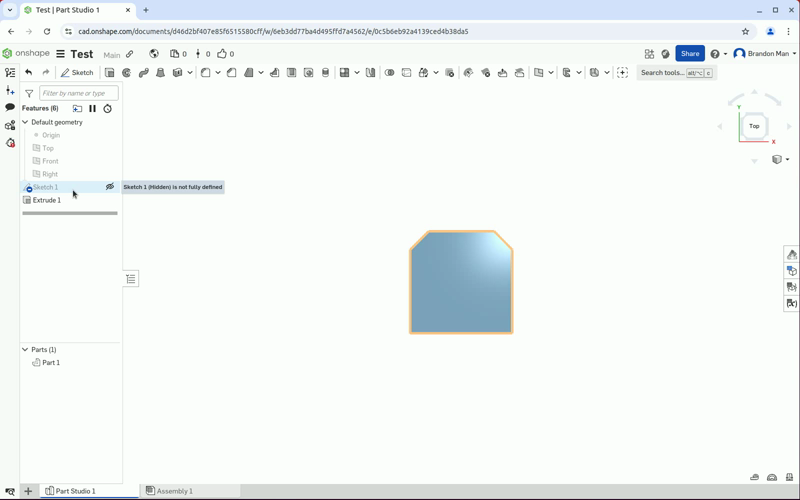
click(73, 189)
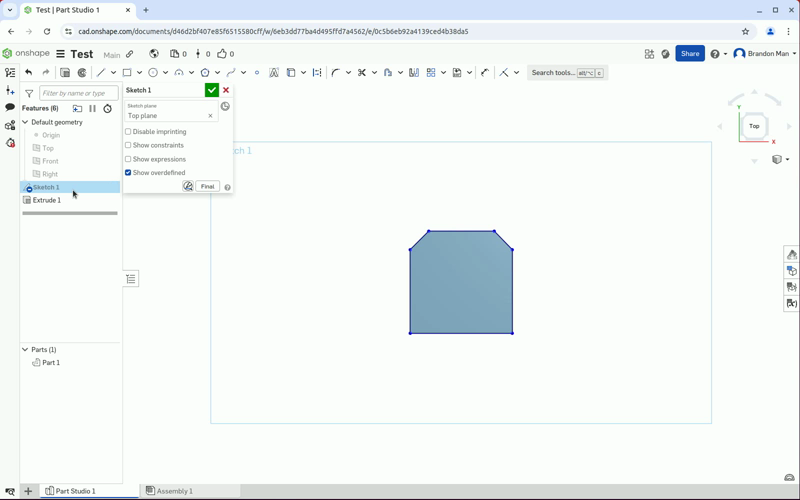
mouse_move(229, 92)
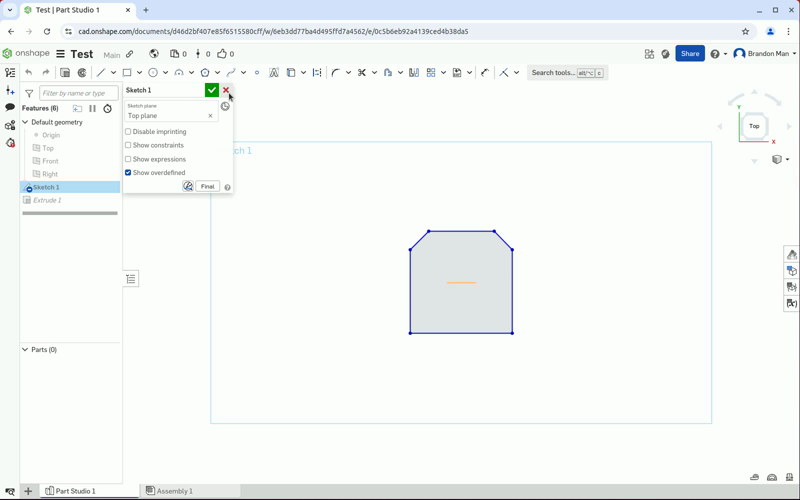
click(229, 92)
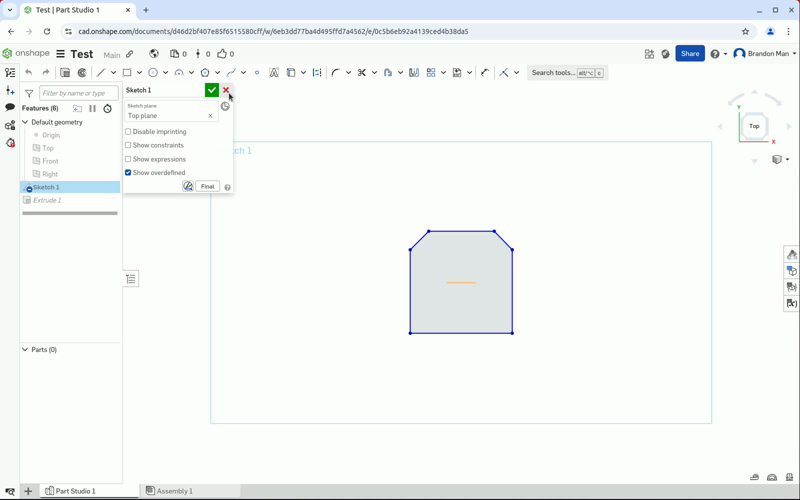
key(shift+s)
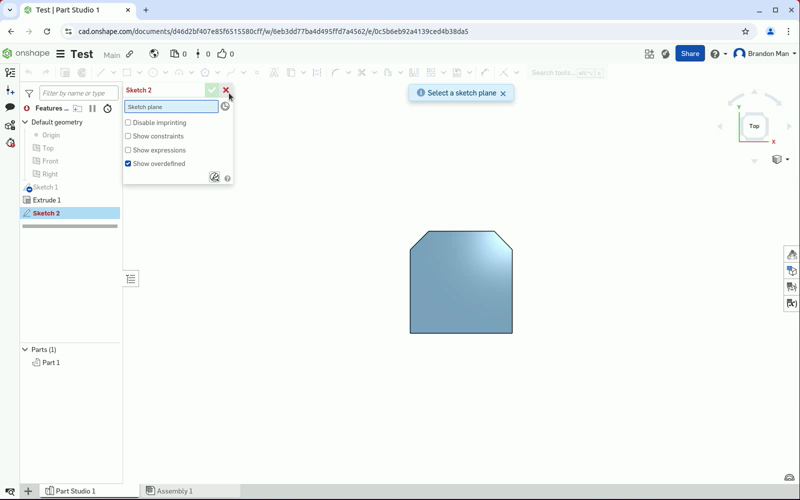
mouse_move(73, 150)
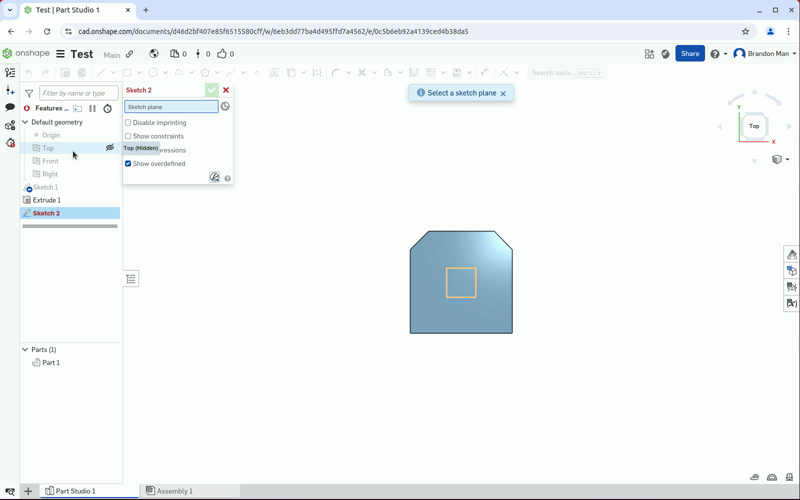
click(73, 150)
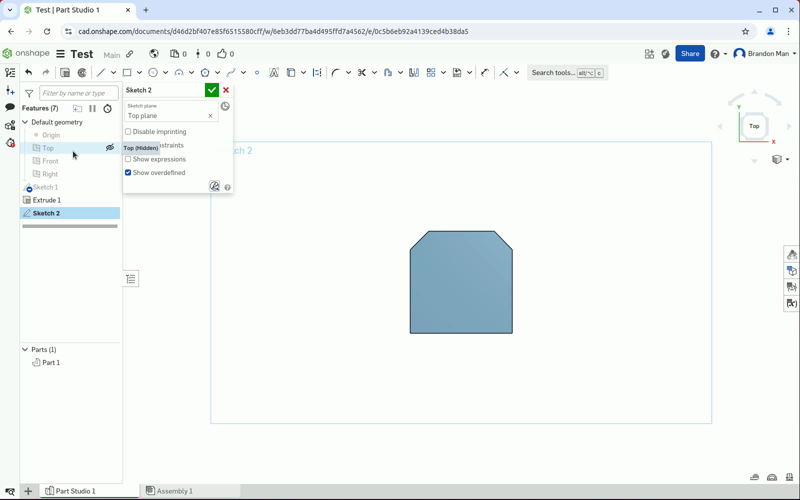
mouse_move(73, 352)
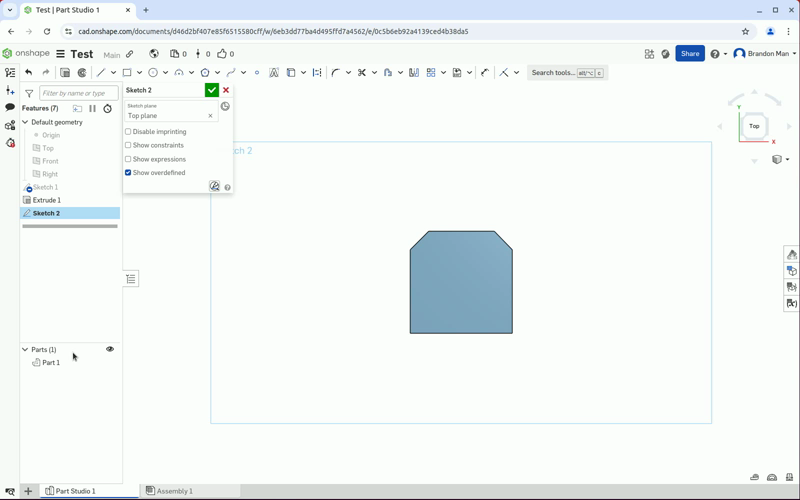
key(y)
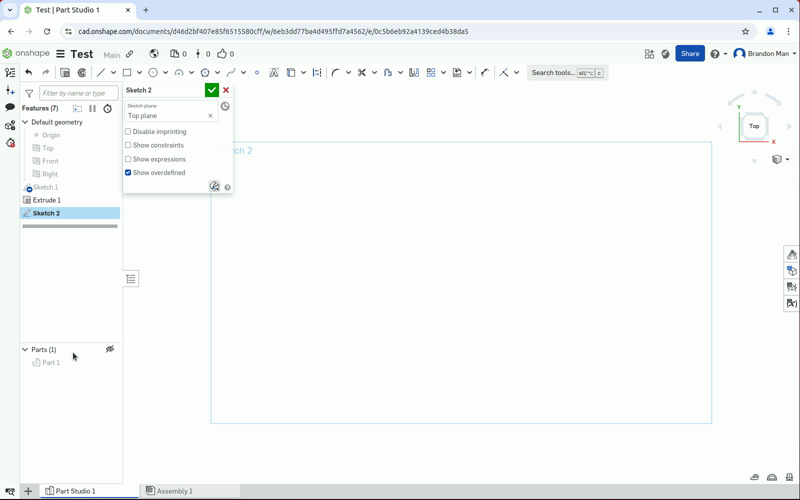
key(c)
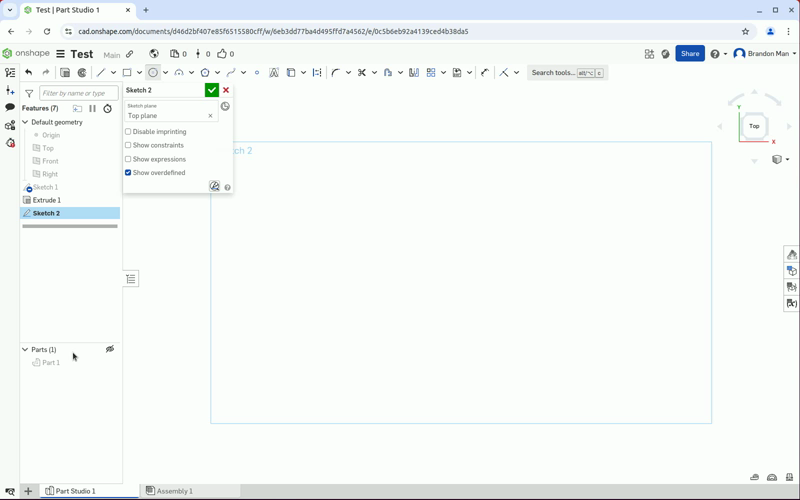
key_down(shift)
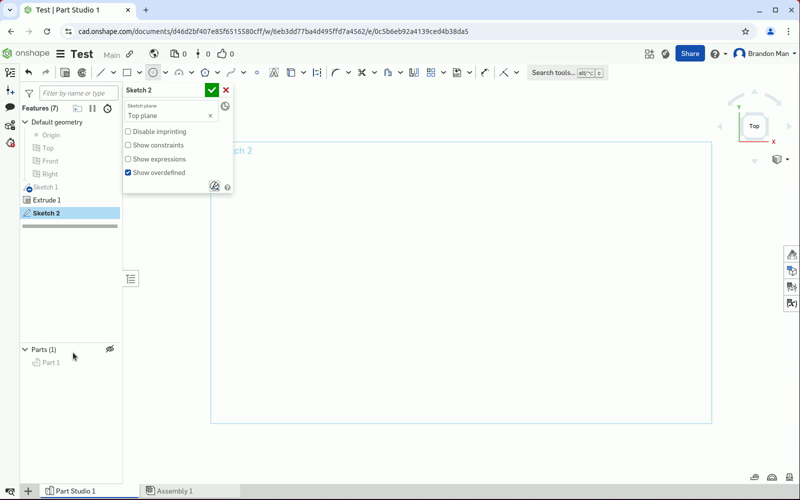
mouse_move(461, 282)
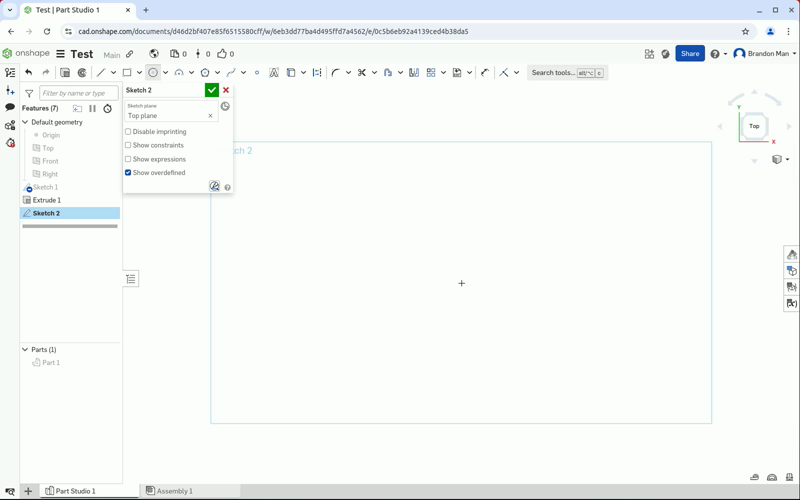
click(461, 282)
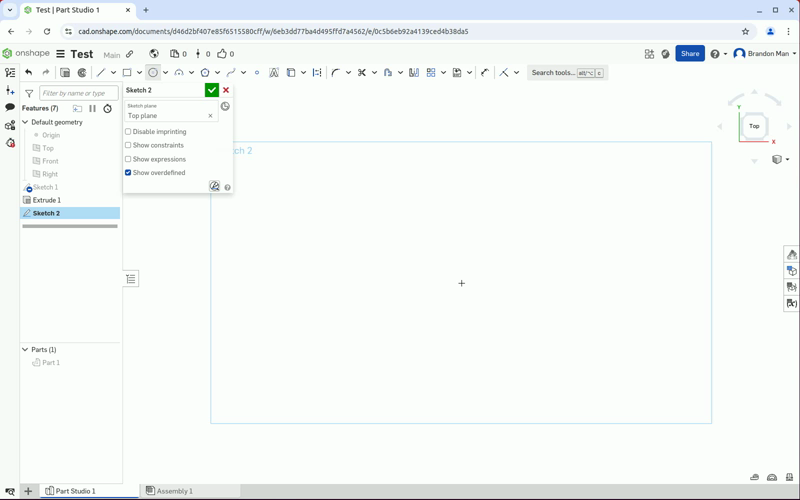
key_up(shift)
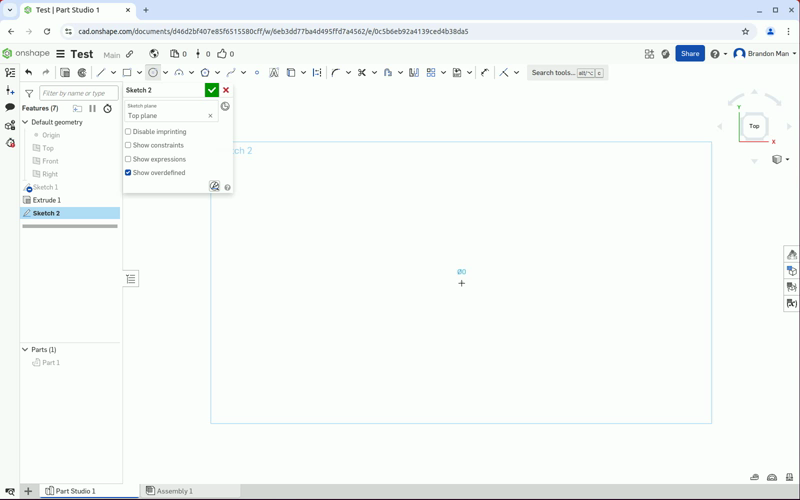
mouse_move(512, 282)
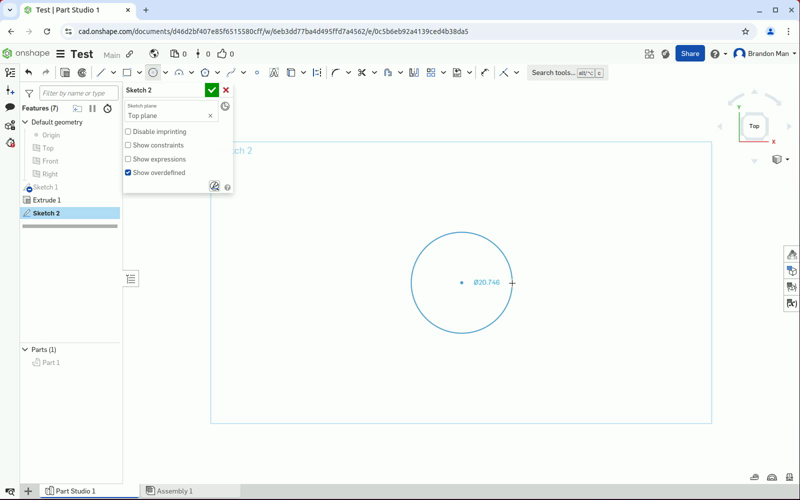
click(512, 282)
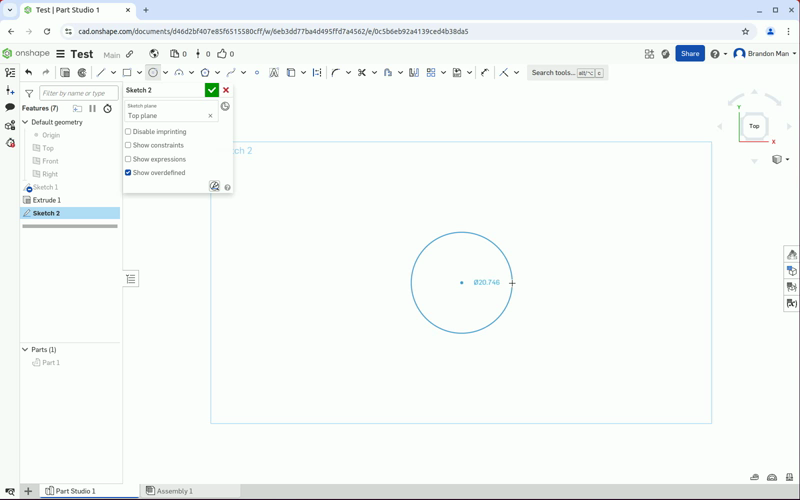
key(esc)
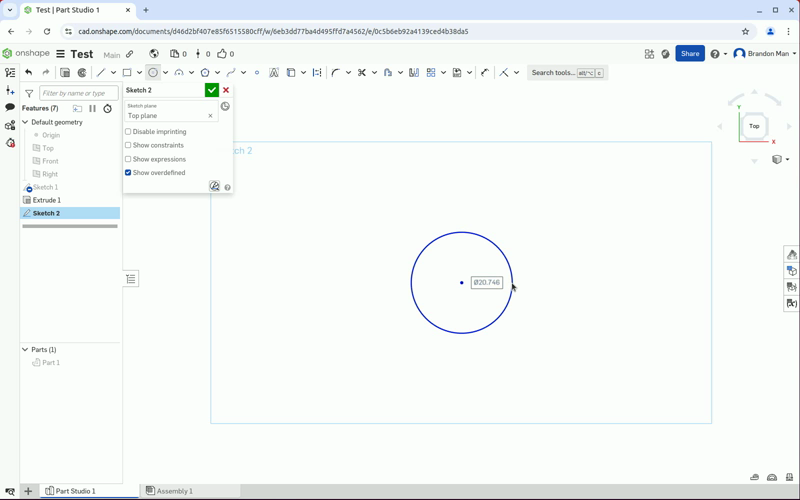
mouse_move(484, 312)
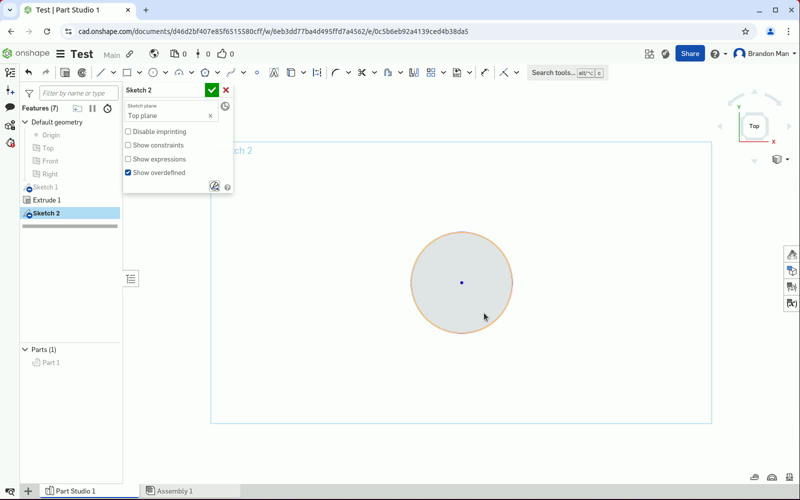
click(484, 312)
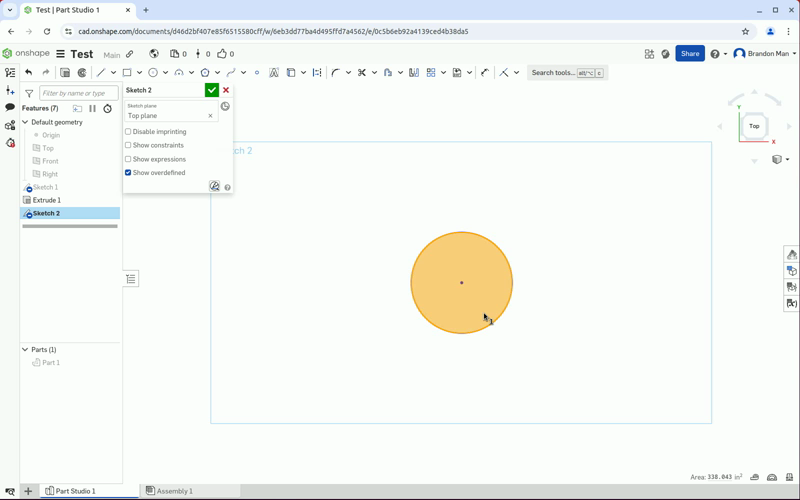
mouse_move(73, 352)
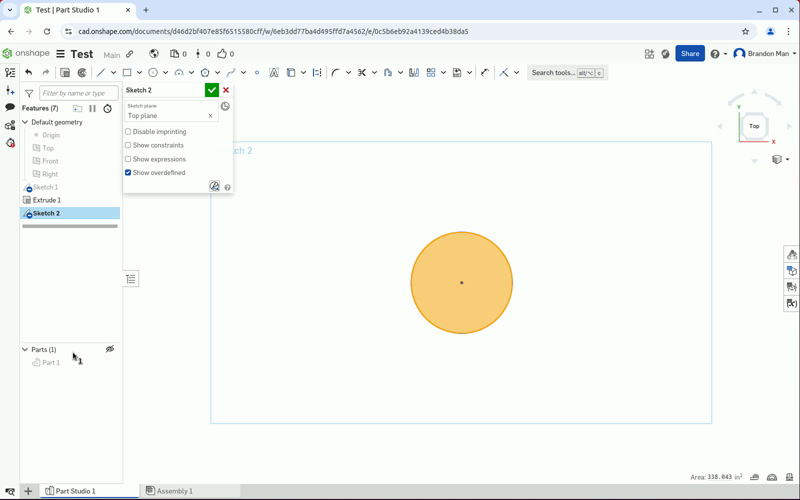
key(shift+y)
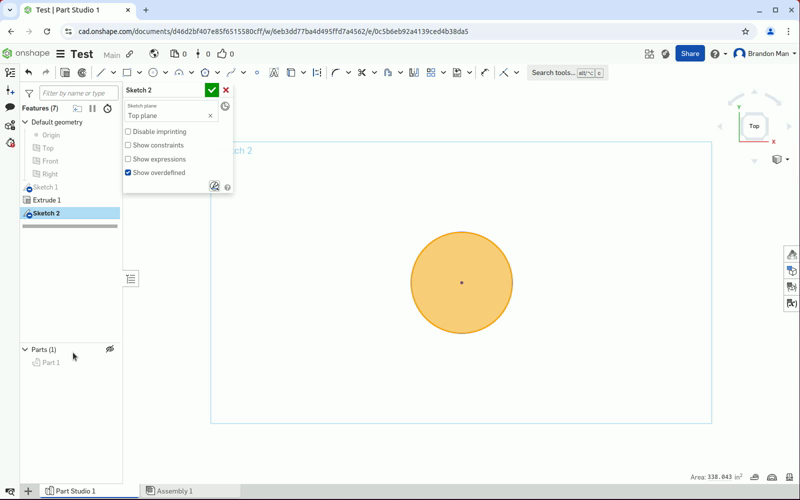
key(shift+e)
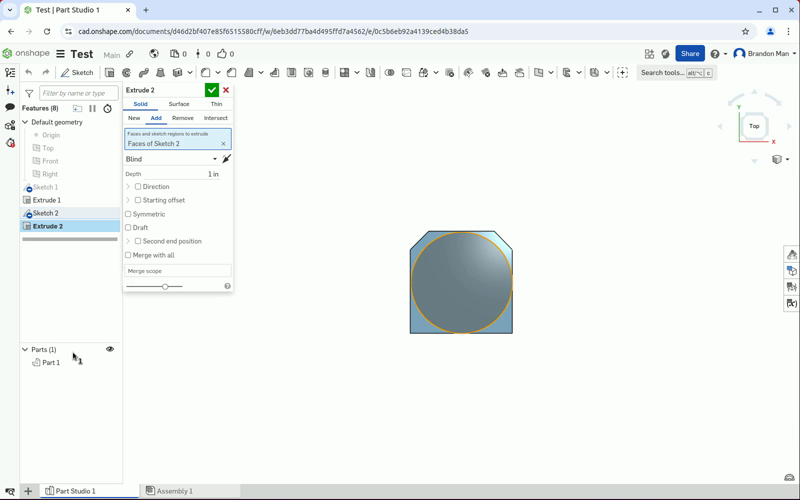
mouse_move(143, 106)
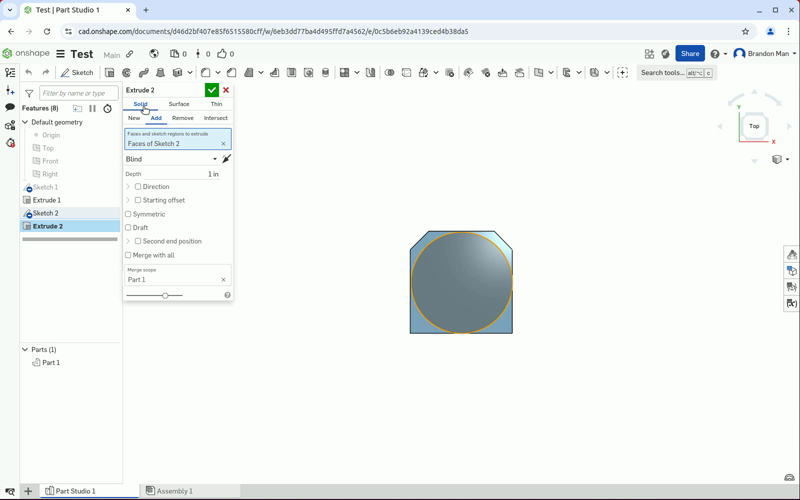
click(143, 106)
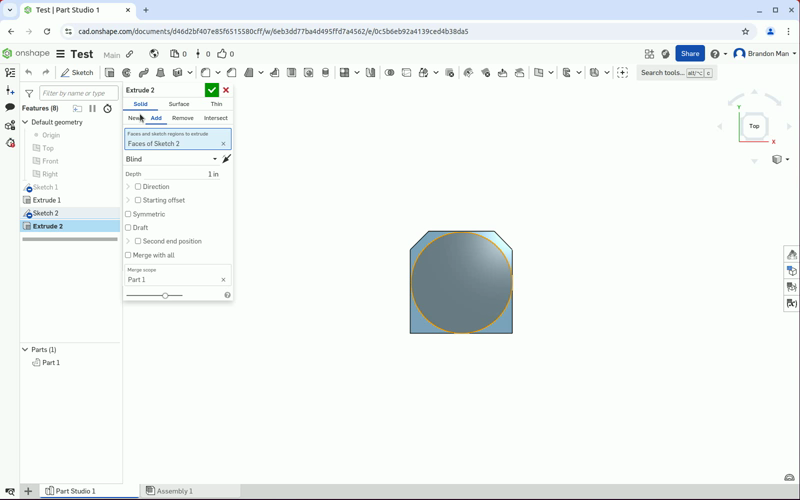
mouse_move(137, 120)
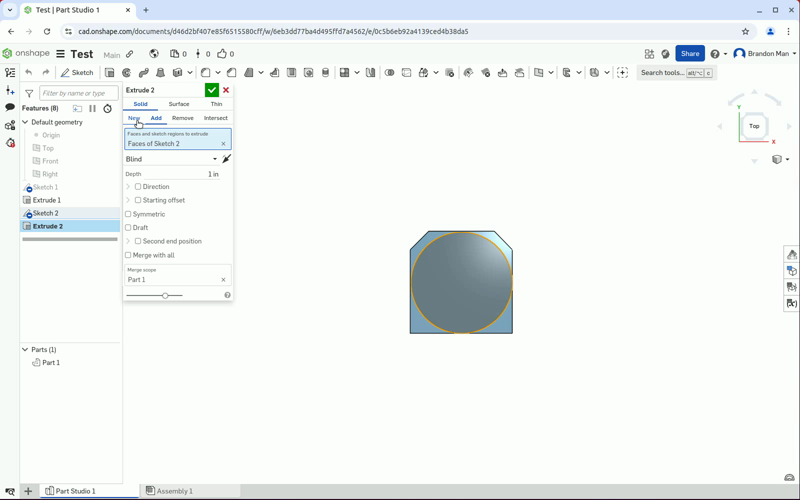
click(137, 120)
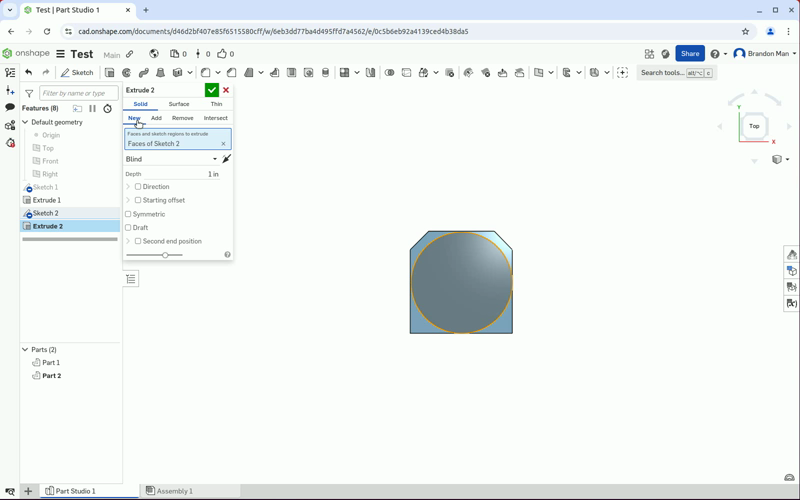
key(tab, 4)
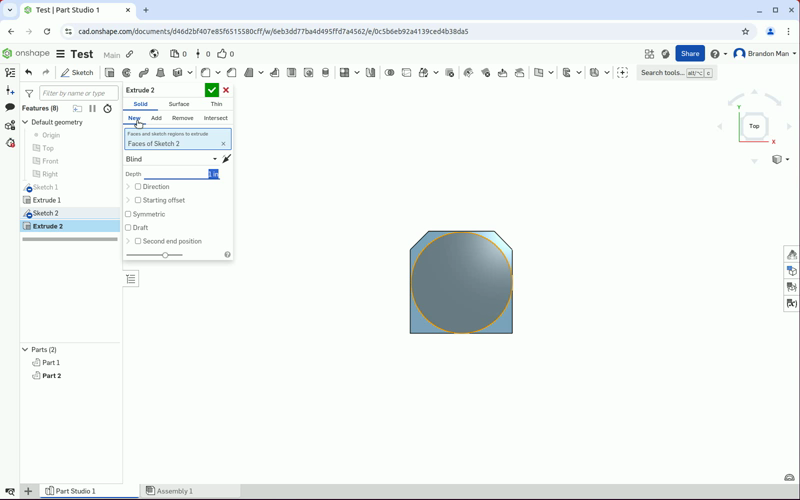
text(23.108)
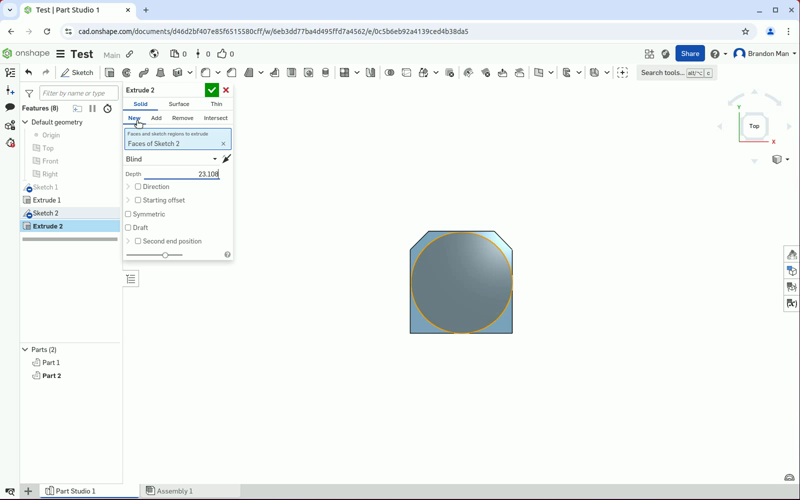
key(enter)
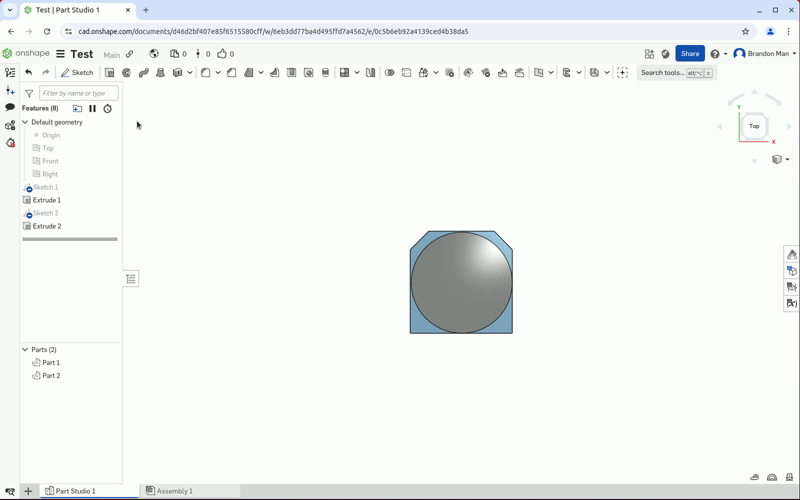
key(shift+h)
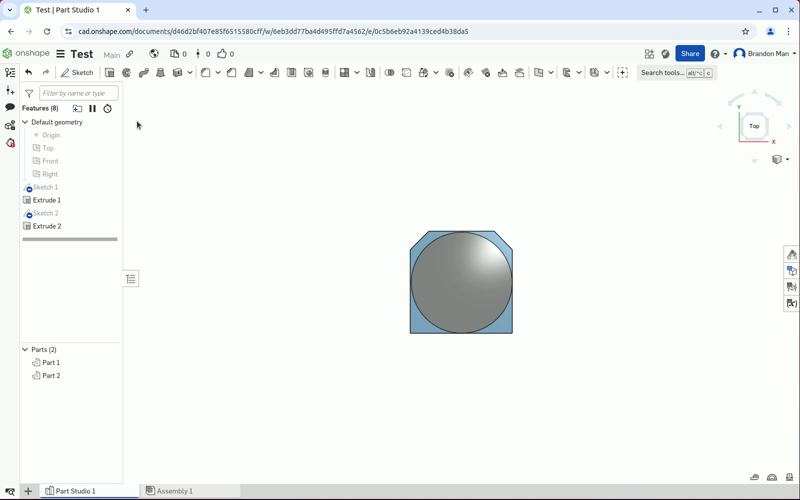
key(shift+h)
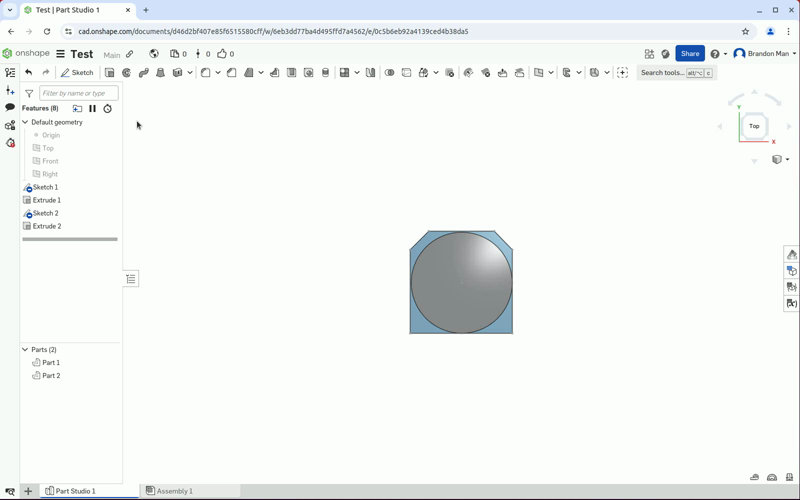
key(shift+7)
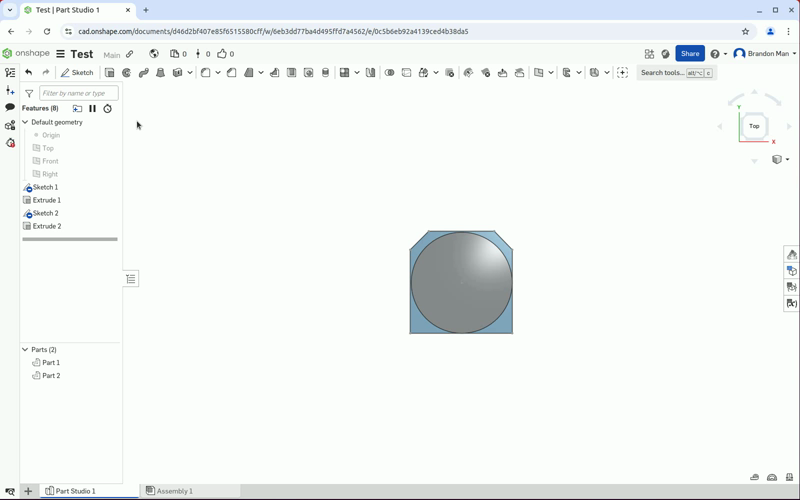
key(up, 3)
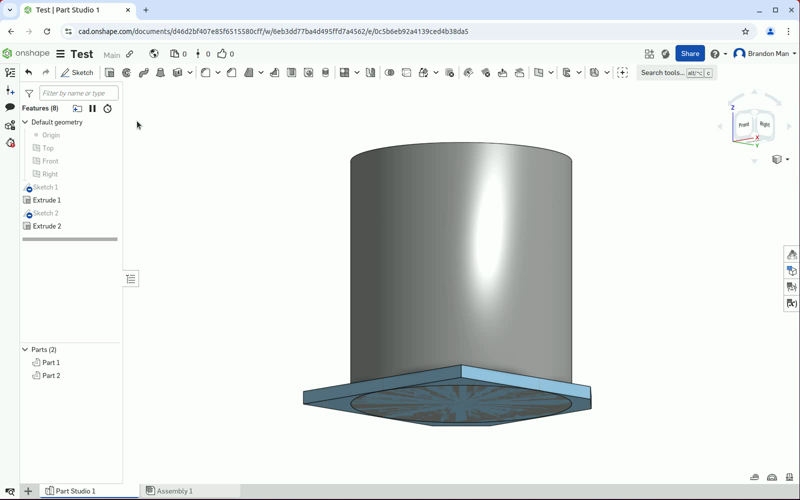
key(left, 3)
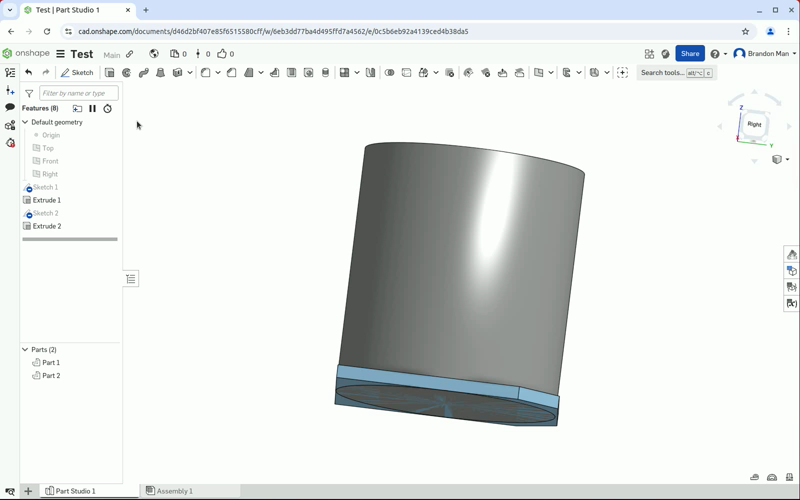
key(right, 3)
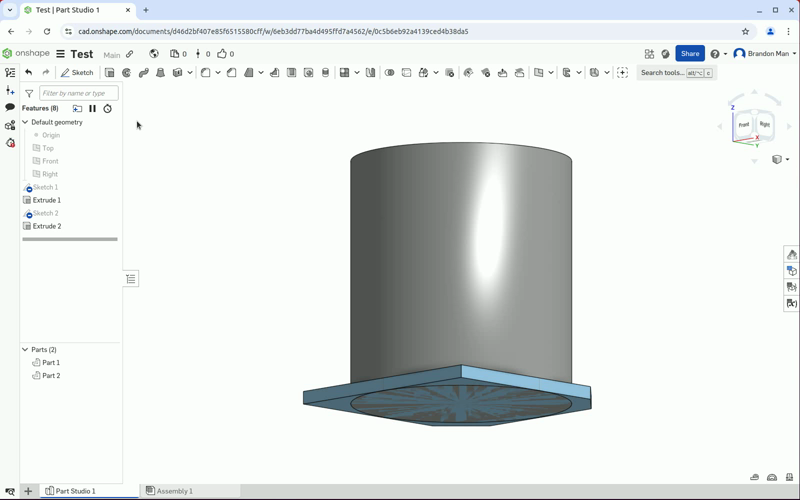
key(down, 3)
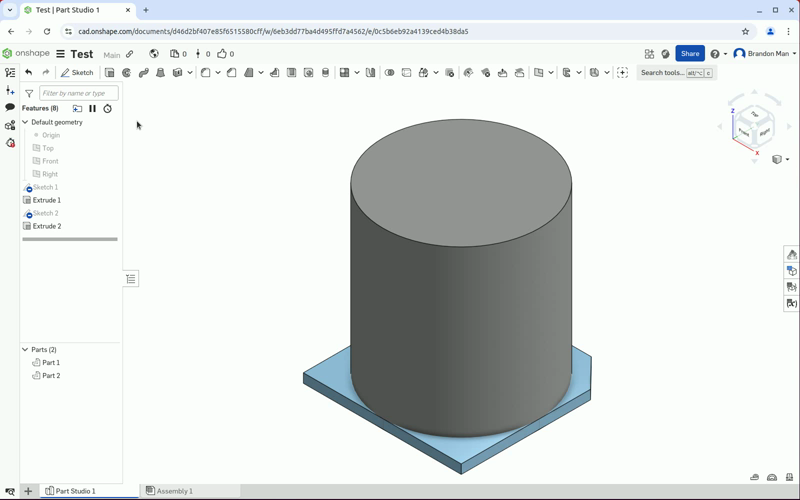
mouse_move(73, 189)
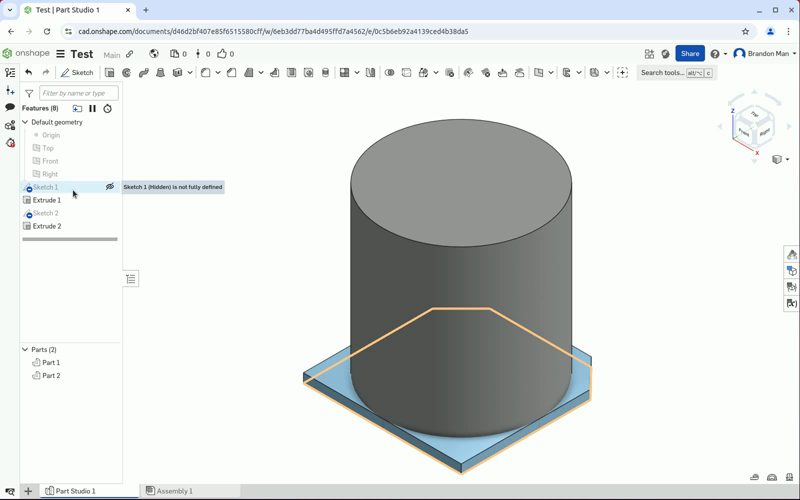
click(73, 189)